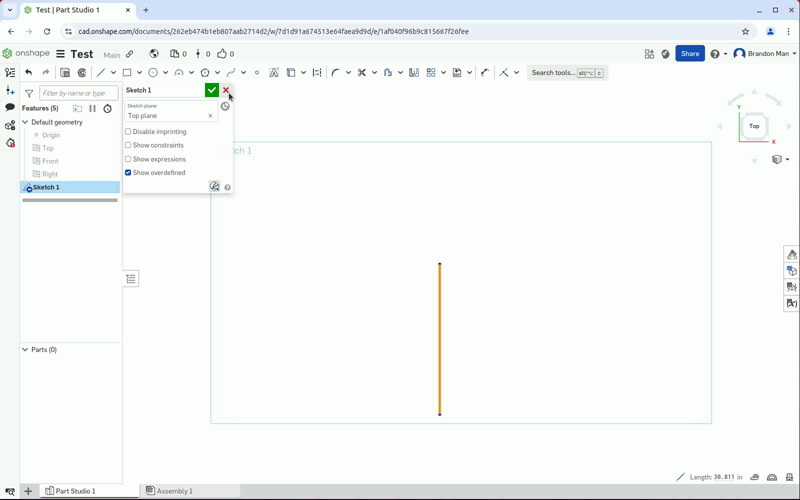
key(shift+h)
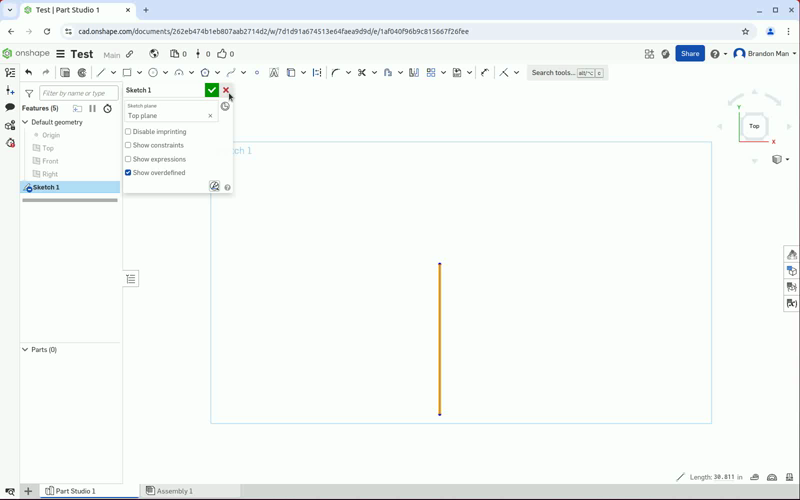
key(shift+s)
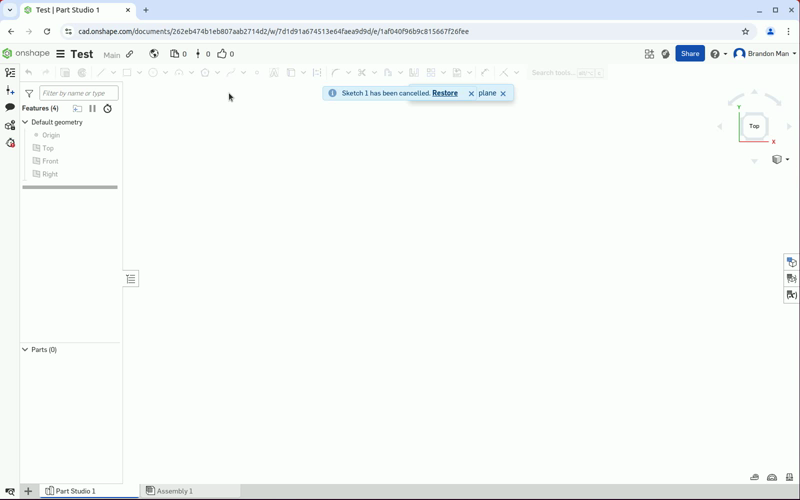
mouse_move(73, 150)
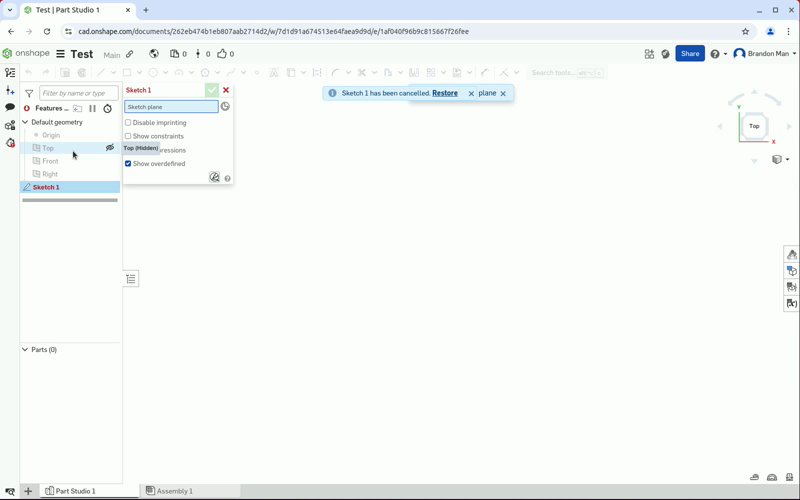
click(73, 150)
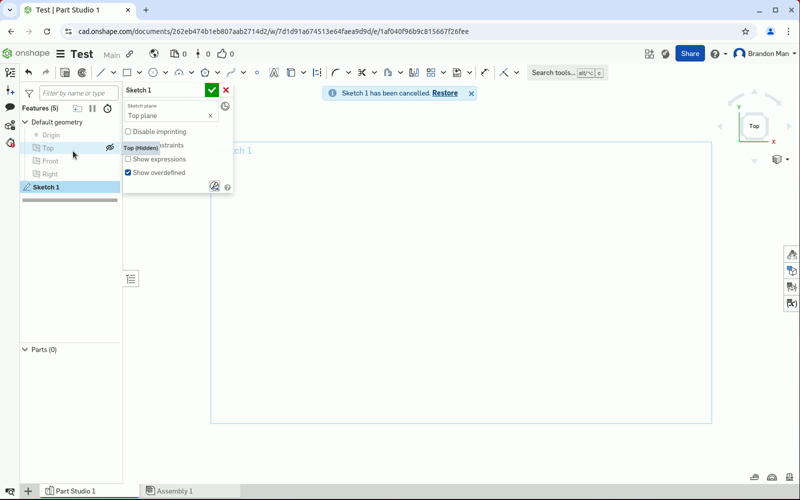
mouse_move(73, 352)
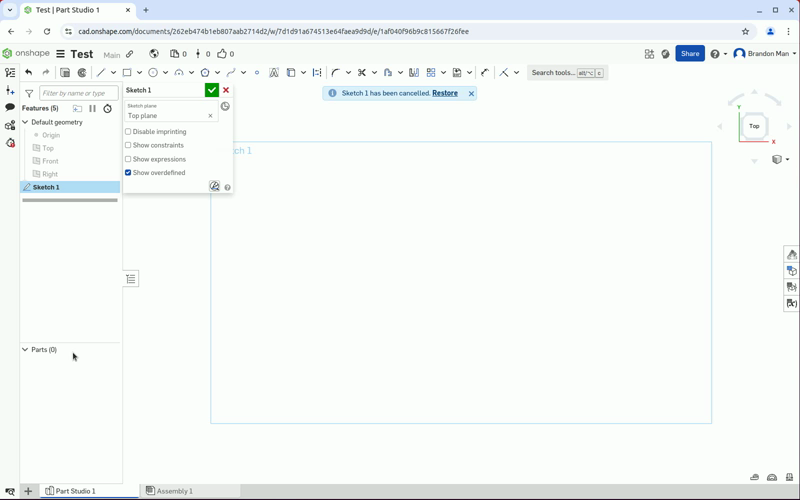
key(y)
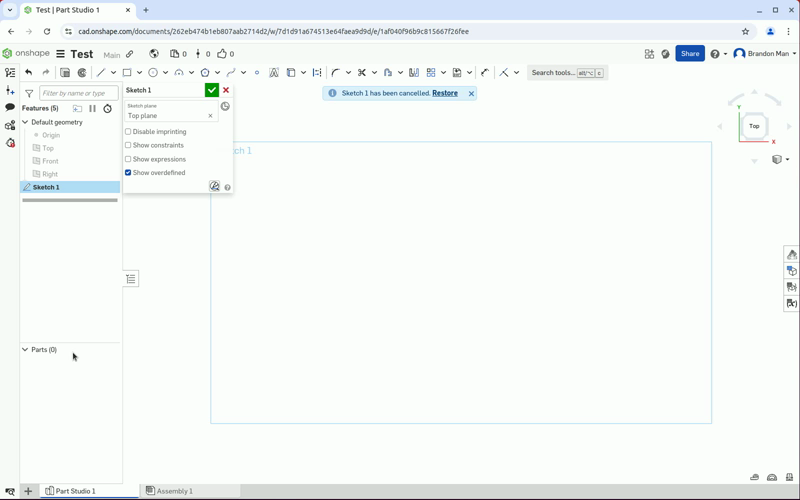
key(l)
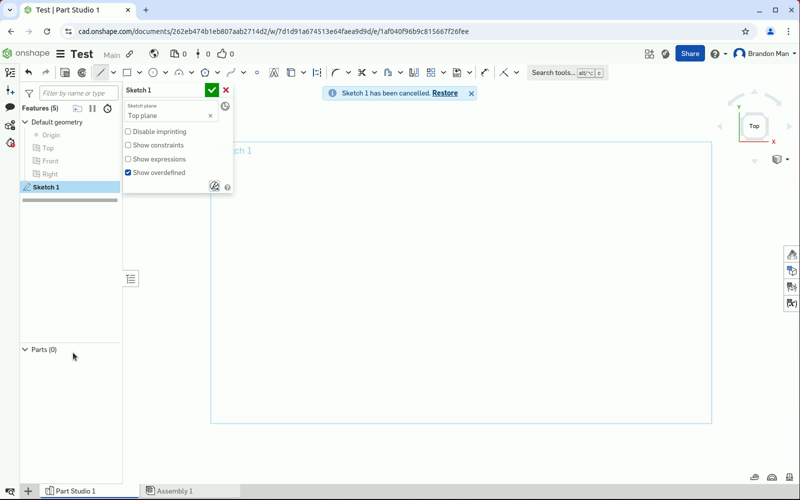
key_down(shift)
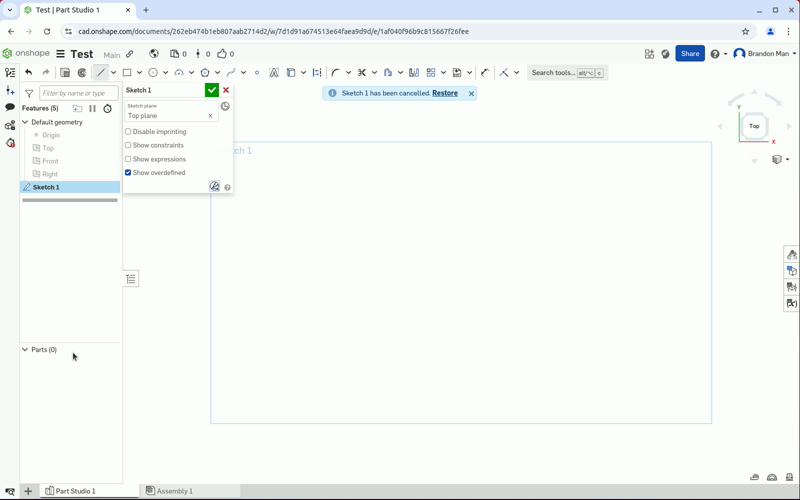
mouse_move(370, 335)
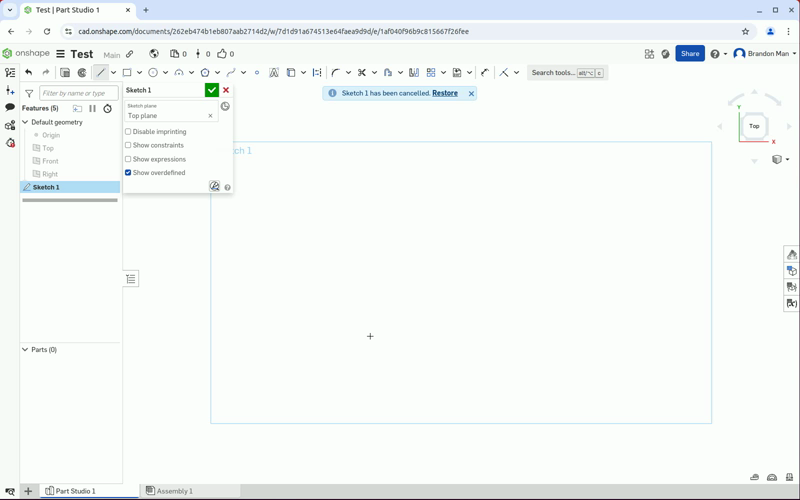
click(370, 335)
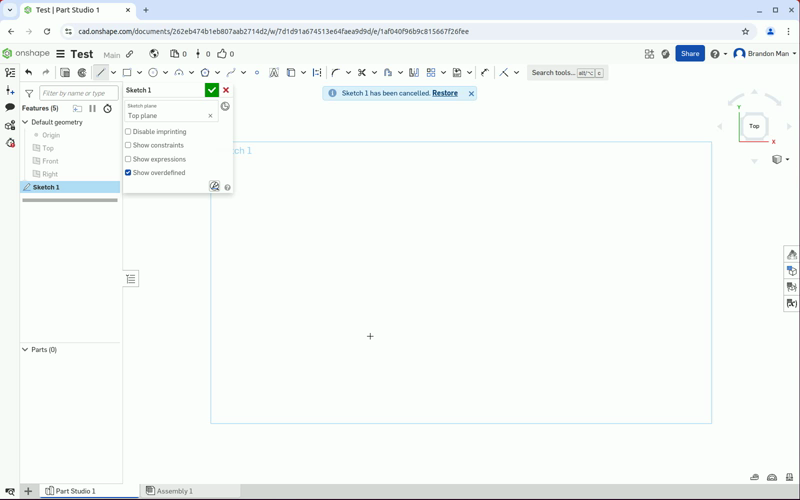
key_up(shift)
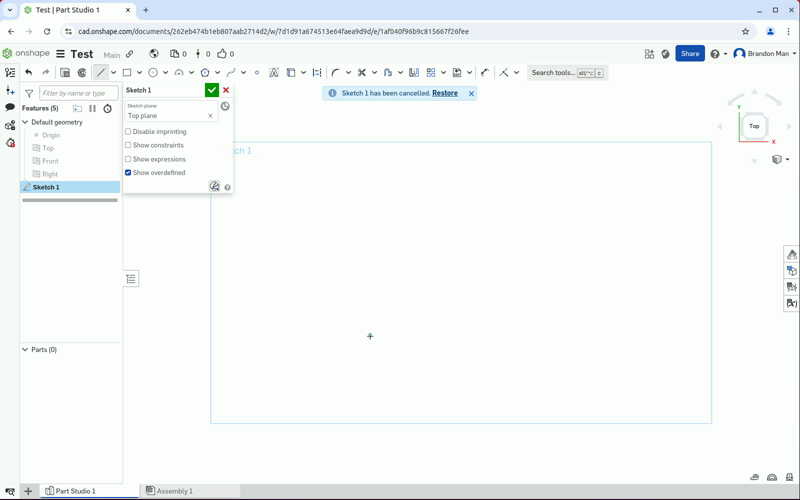
key_down(shift)
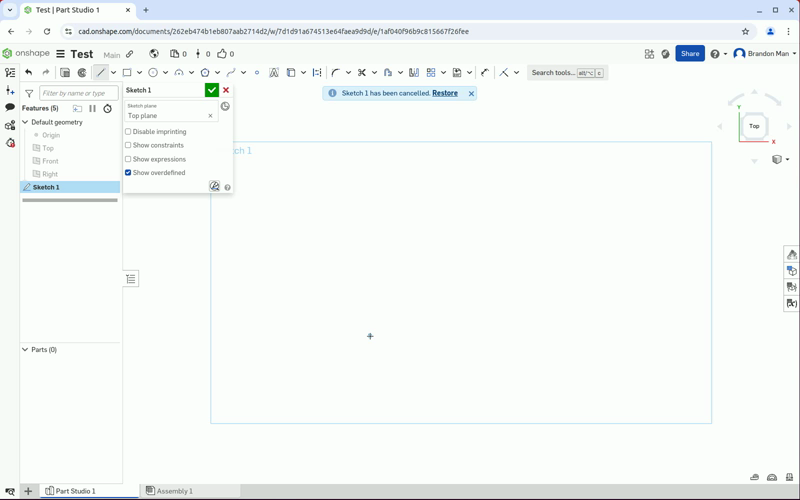
mouse_move(572, 335)
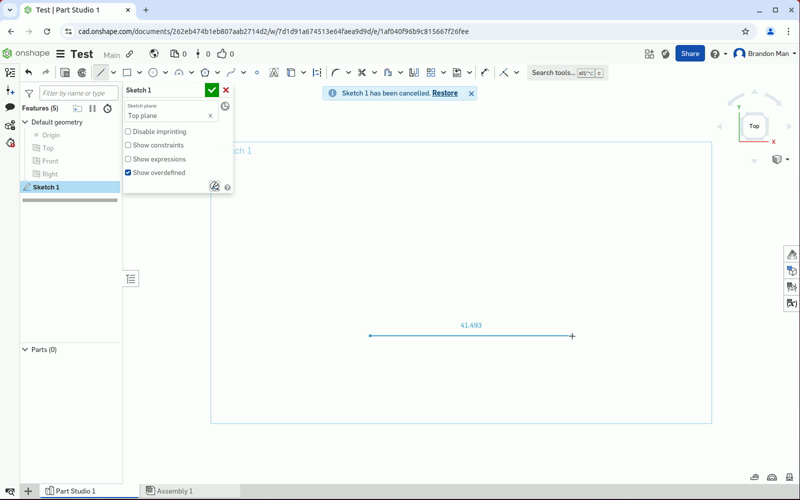
click(572, 335)
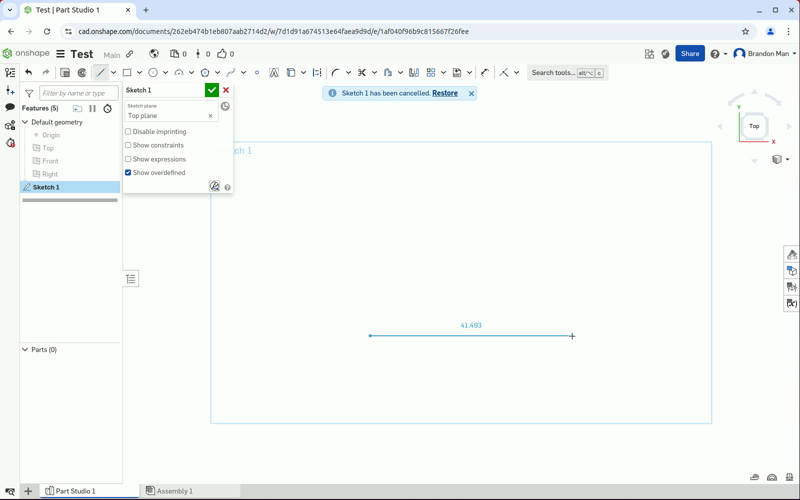
key_up(shift)
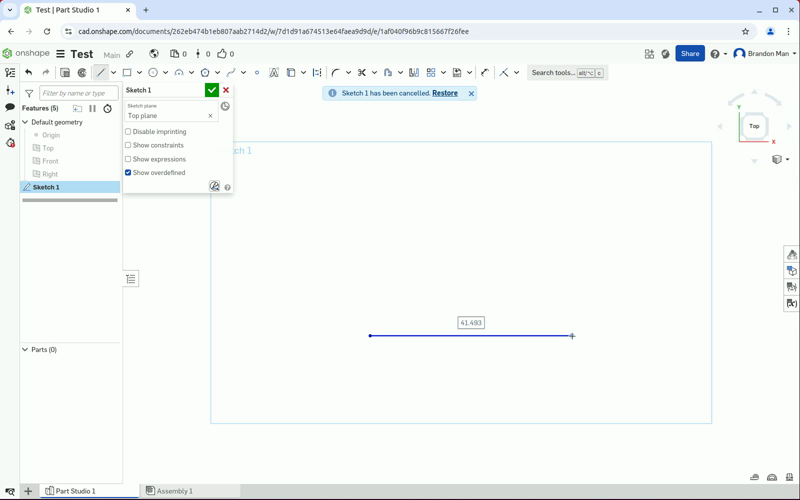
key_down(shift)
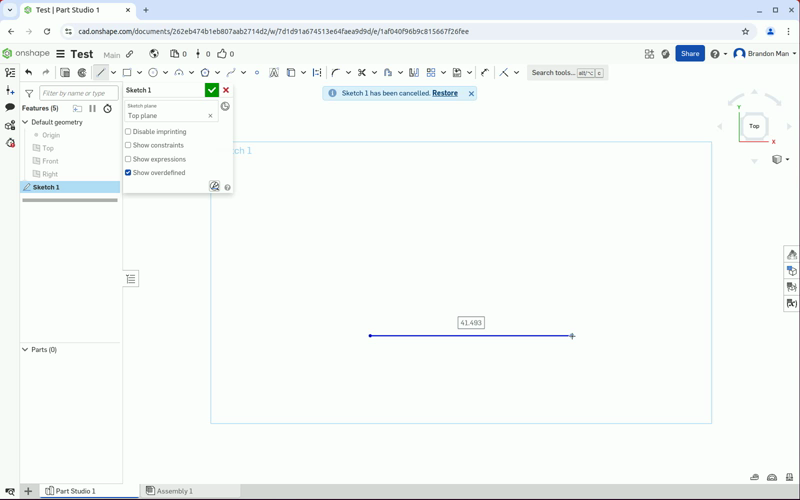
mouse_move(572, 221)
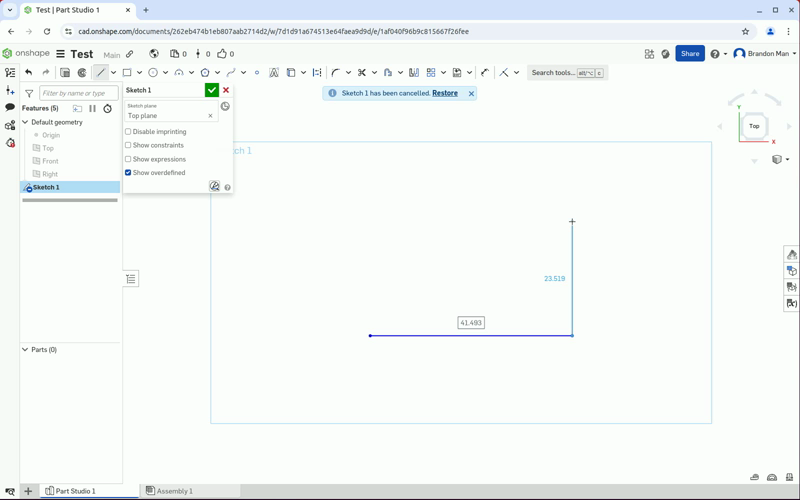
click(572, 221)
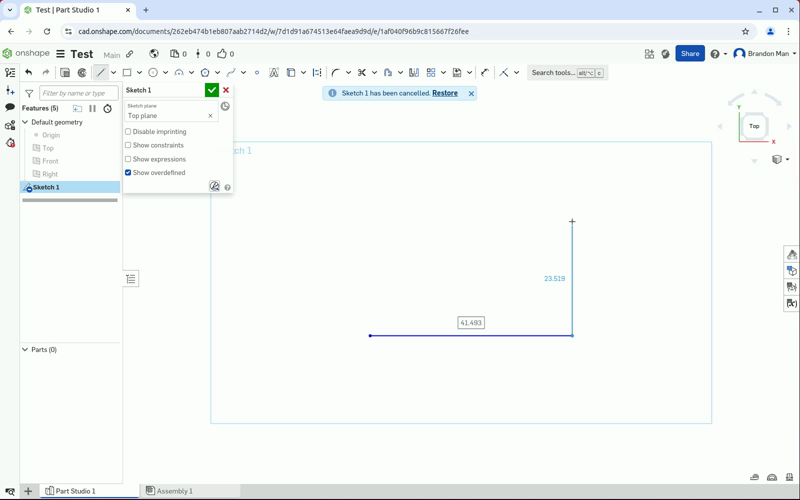
key_up(shift)
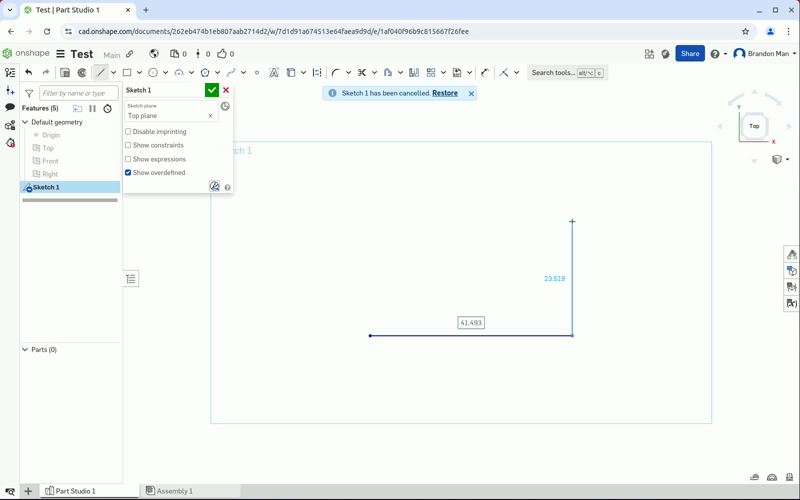
key_down(shift)
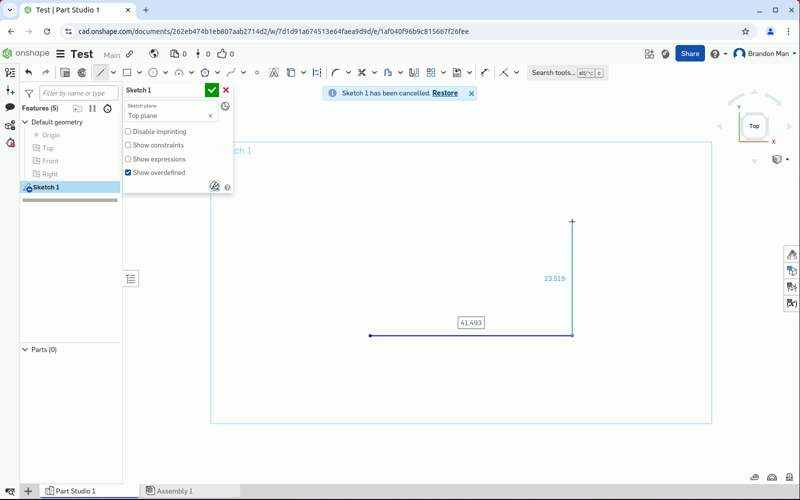
mouse_move(370, 221)
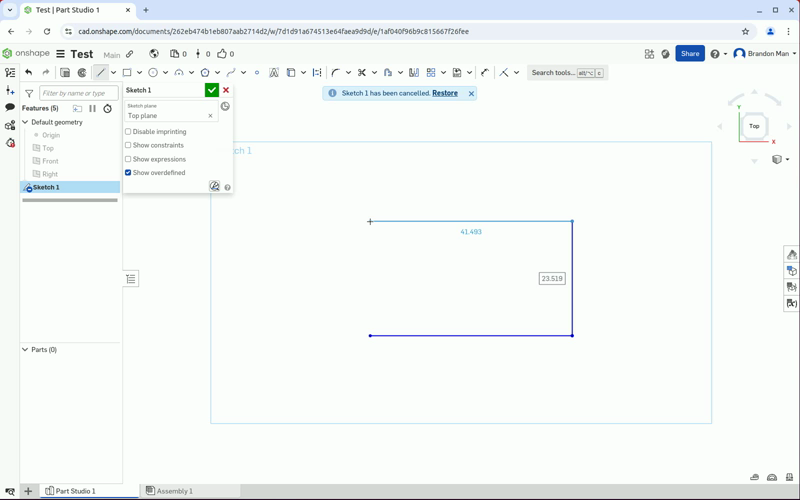
click(370, 221)
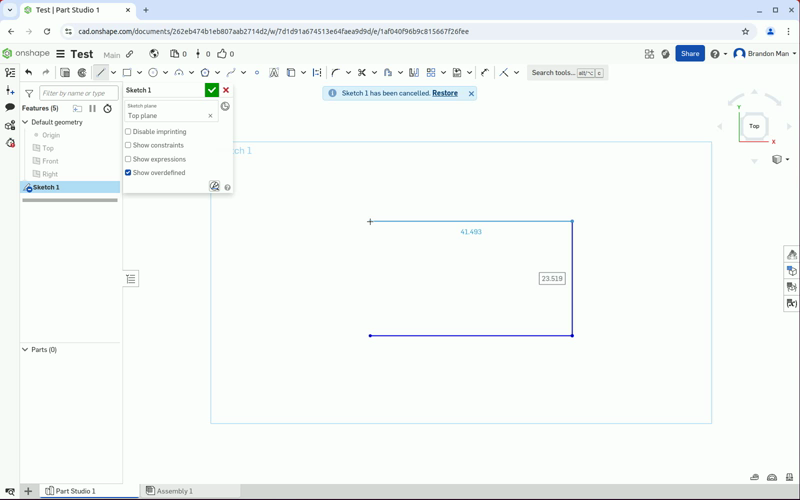
key_up(shift)
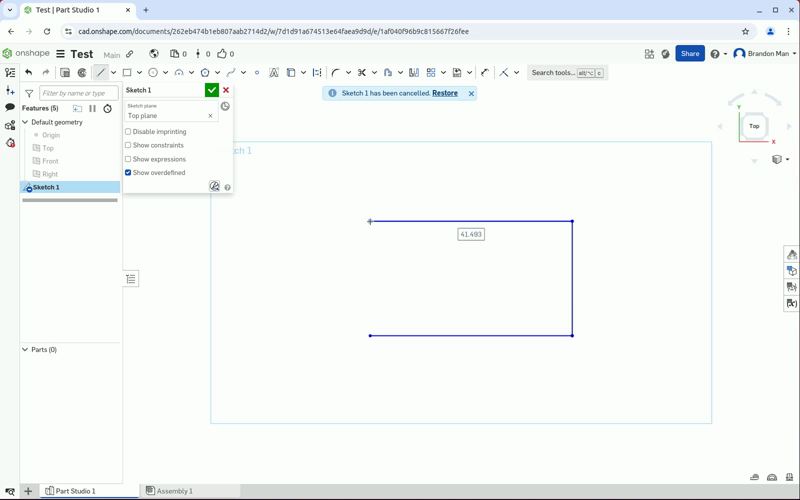
key_down(shift)
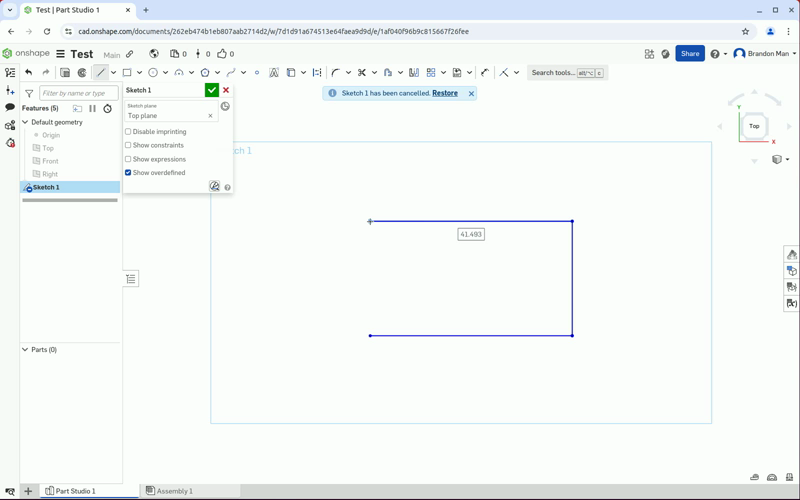
mouse_move(370, 335)
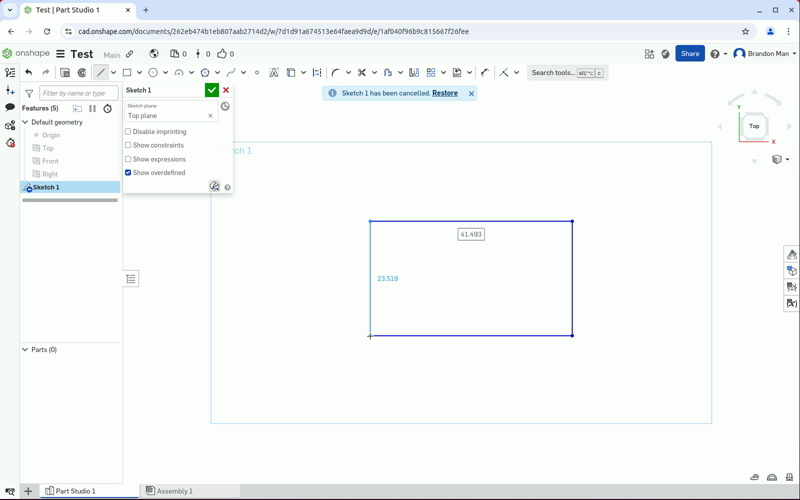
key_up(shift)
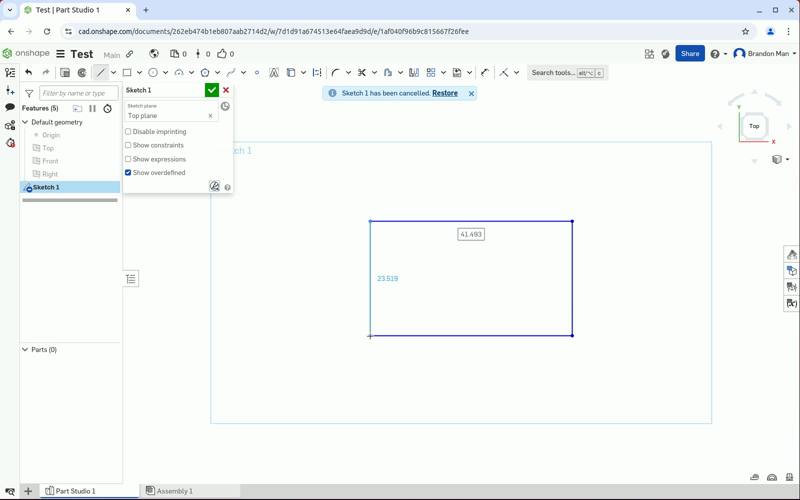
click(370, 335)
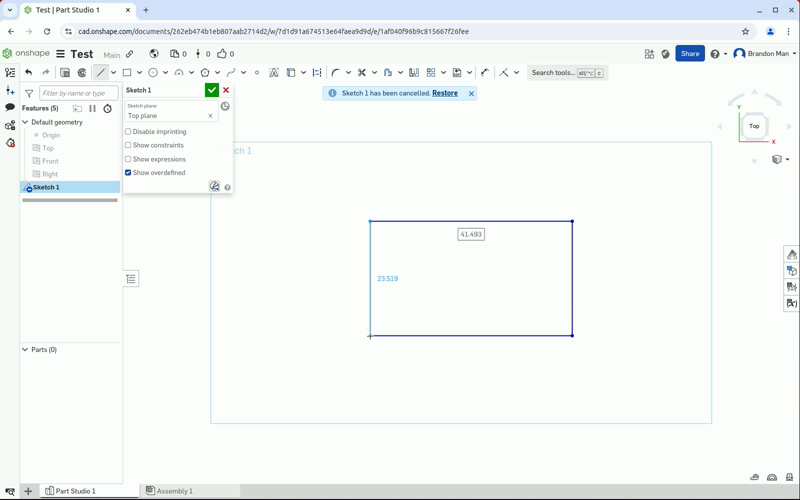
key(esc)
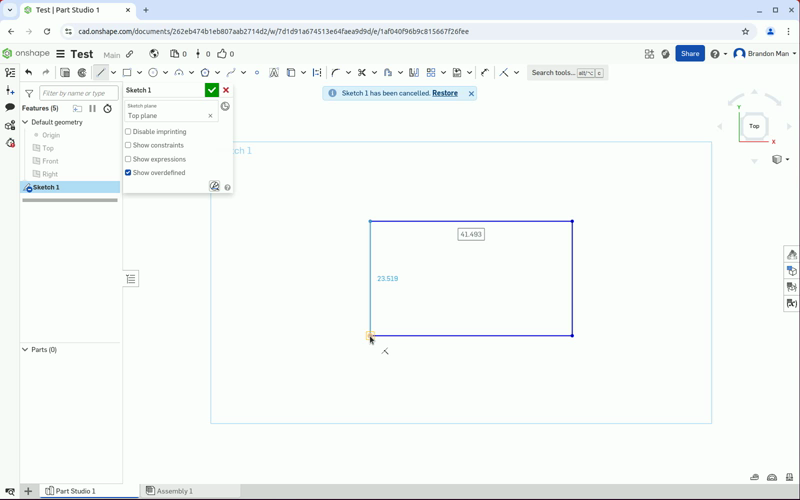
mouse_move(459, 320)
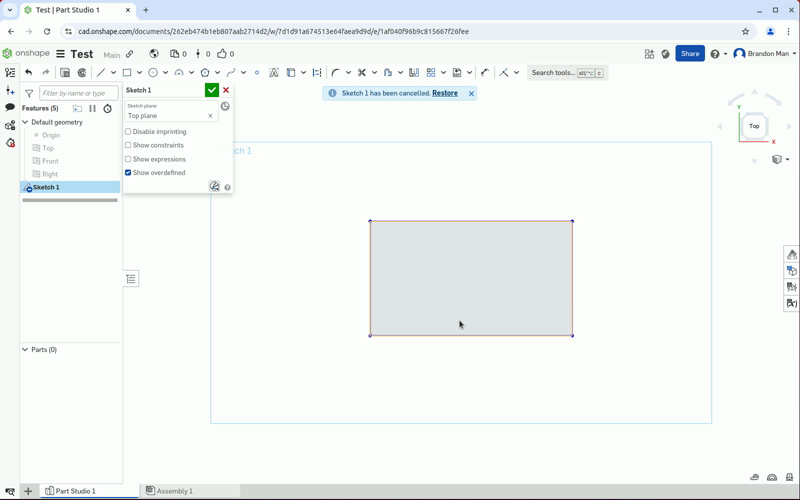
click(459, 320)
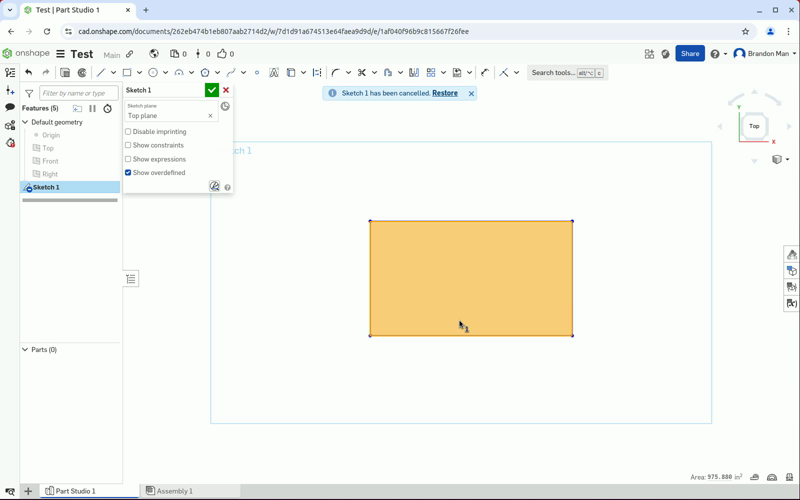
mouse_move(73, 352)
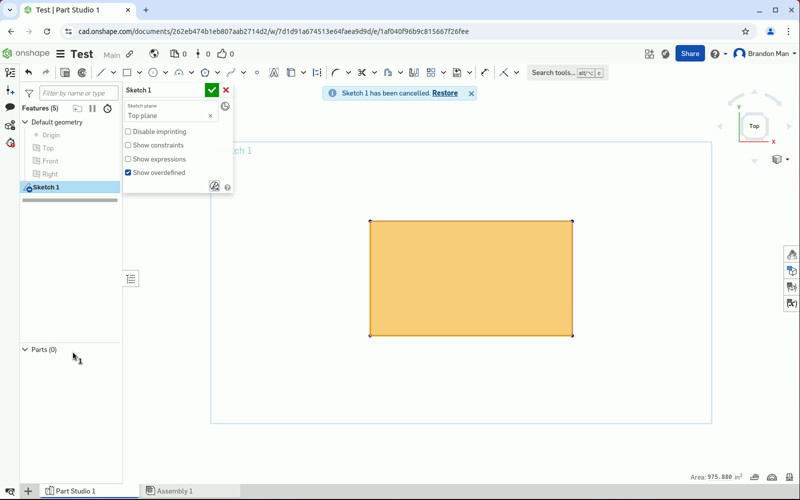
key(shift+y)
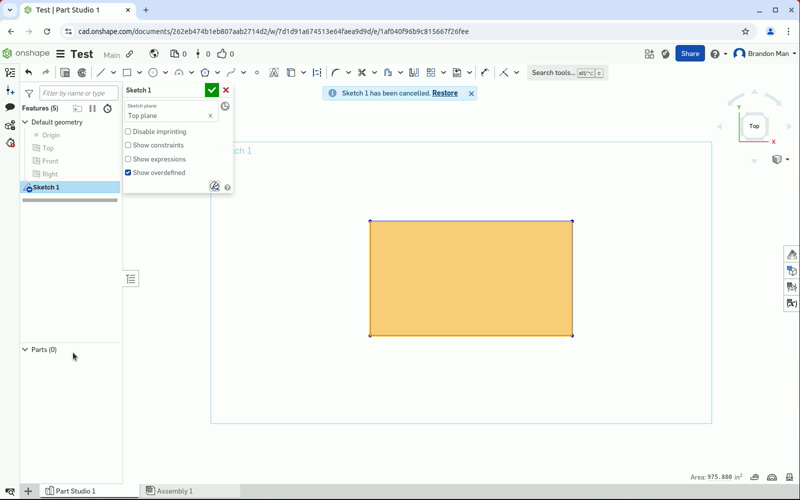
key(shift+e)
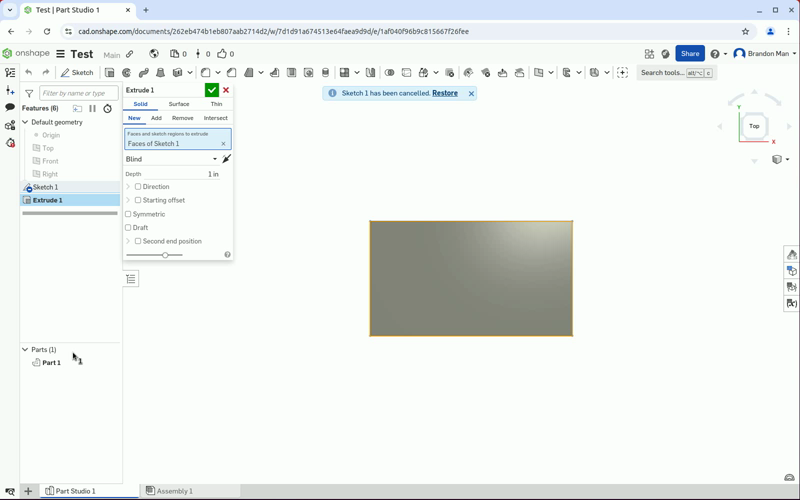
mouse_move(143, 106)
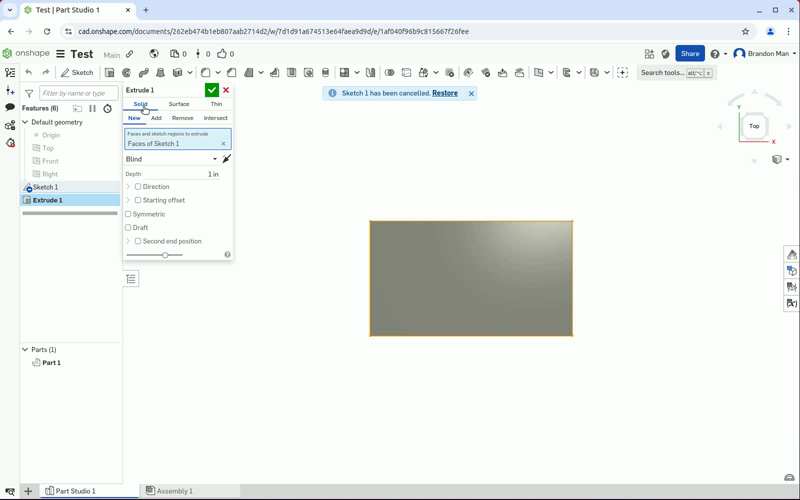
click(143, 106)
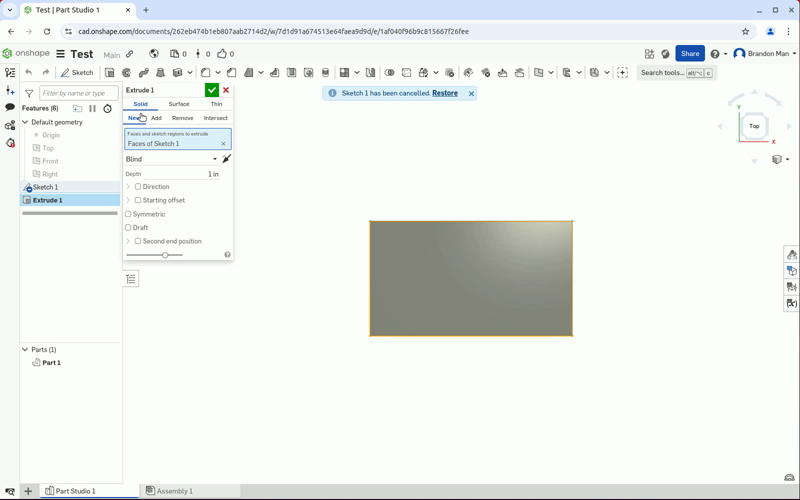
mouse_move(137, 120)
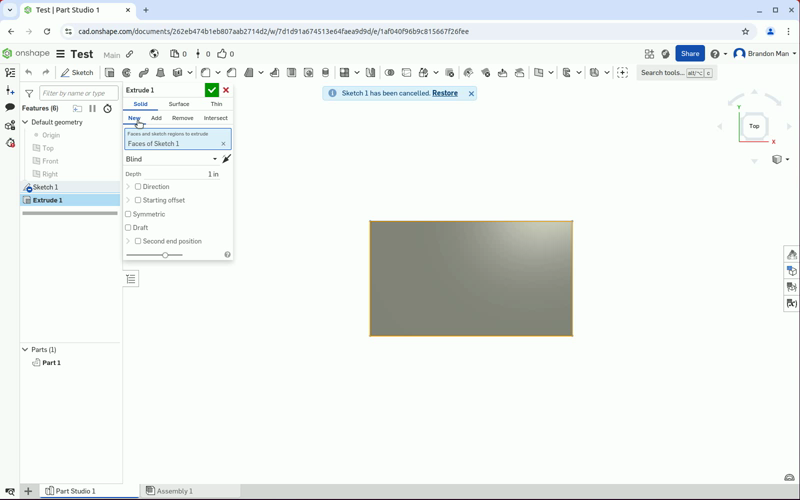
click(137, 120)
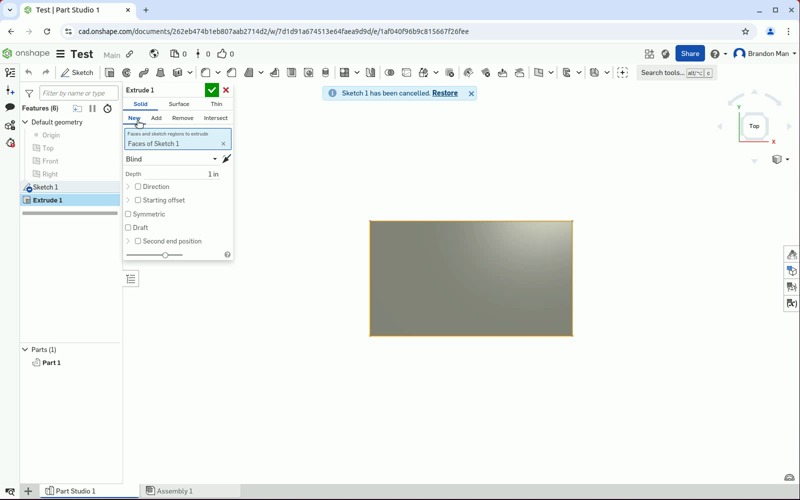
key(tab, 4)
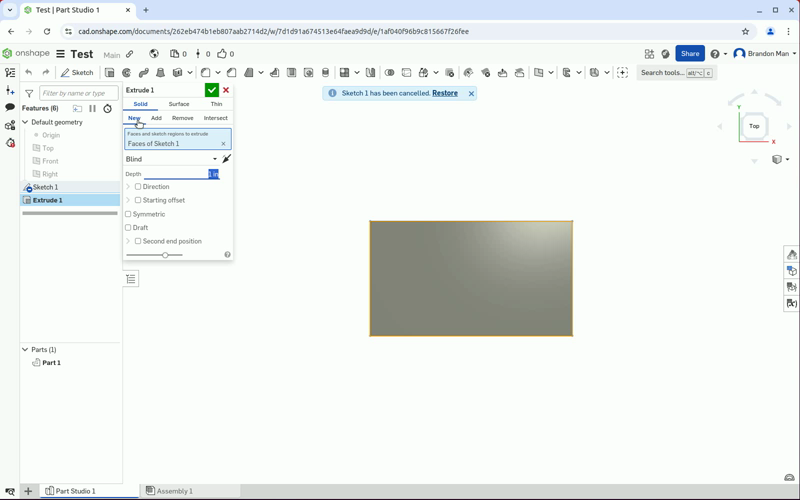
text(7.462)
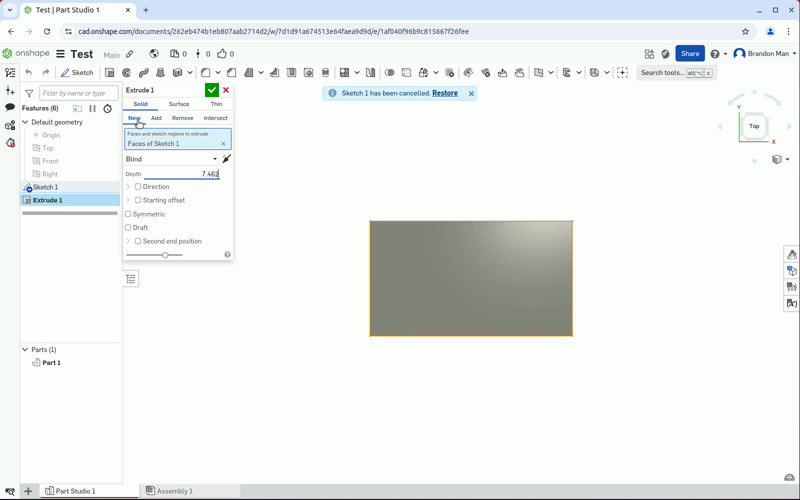
key(enter)
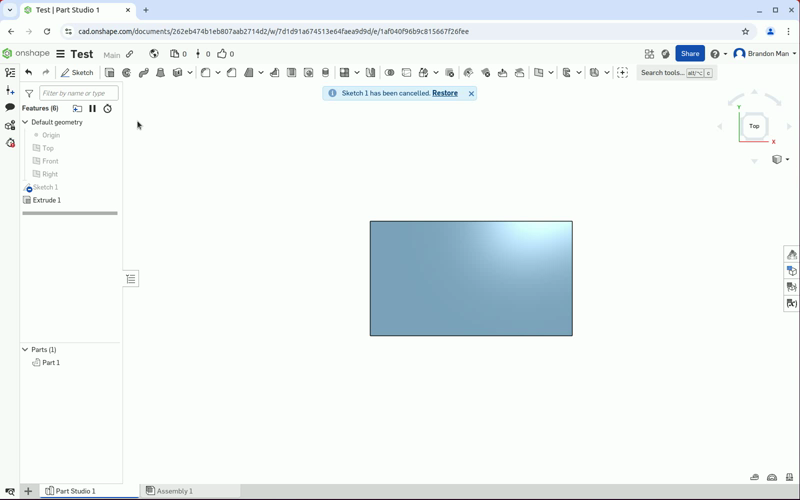
key(shift+h)
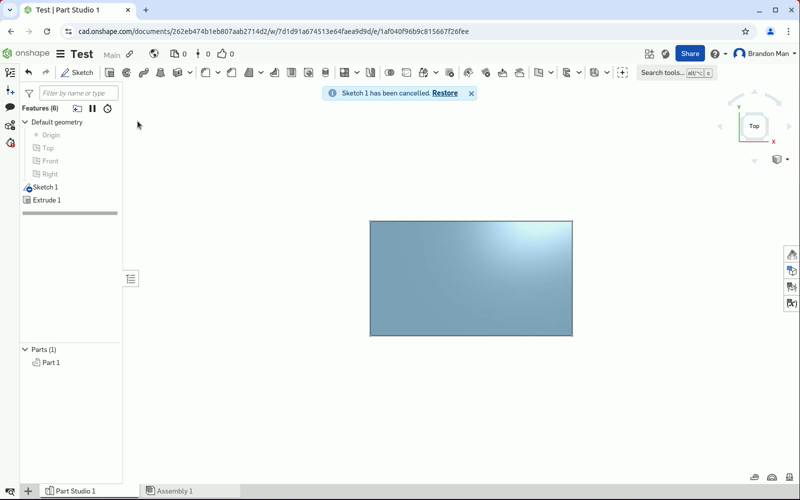
key(shift+h)
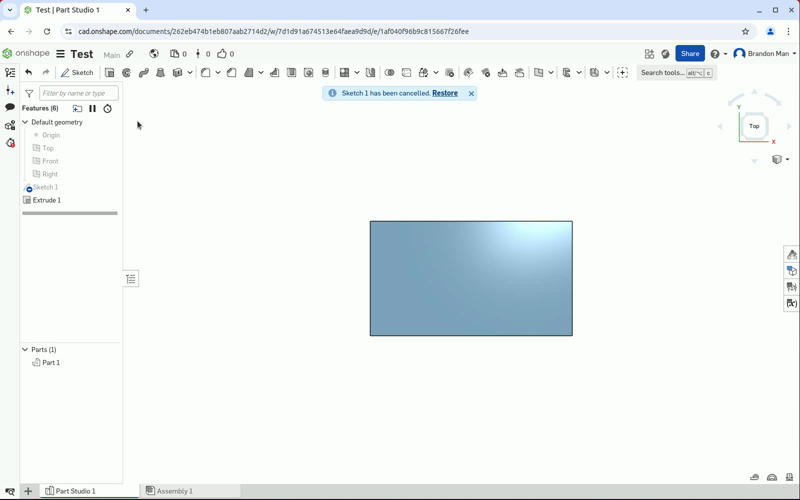
mouse_move(73, 189)
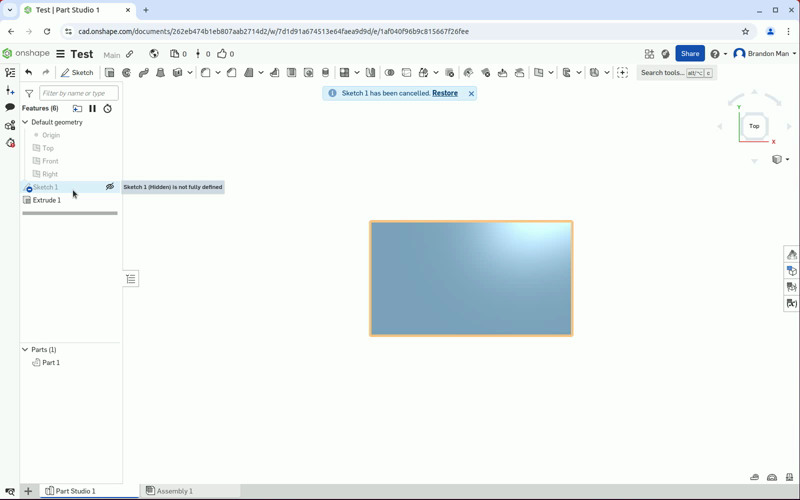
click(73, 189)
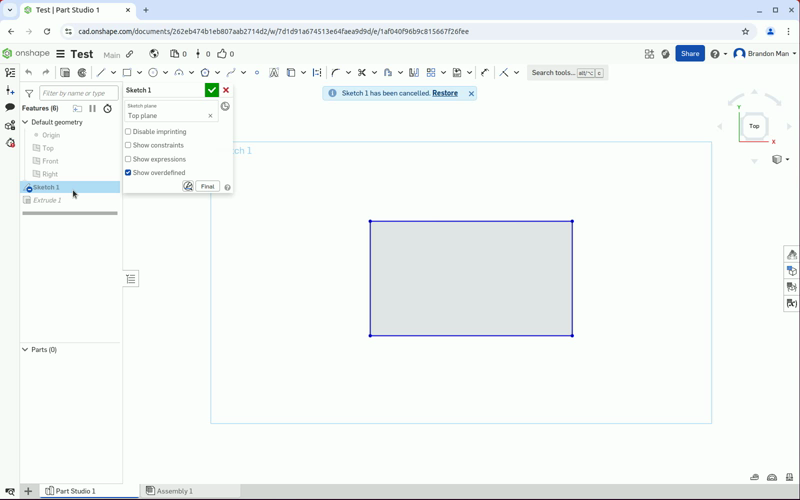
mouse_move(229, 92)
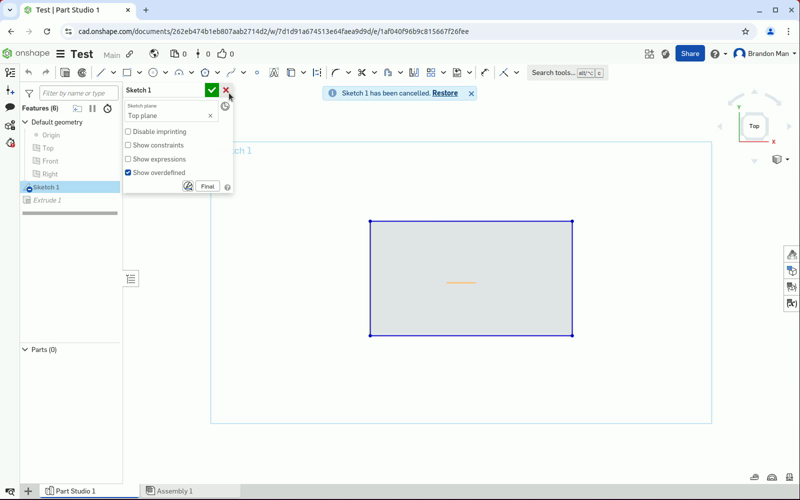
click(229, 92)
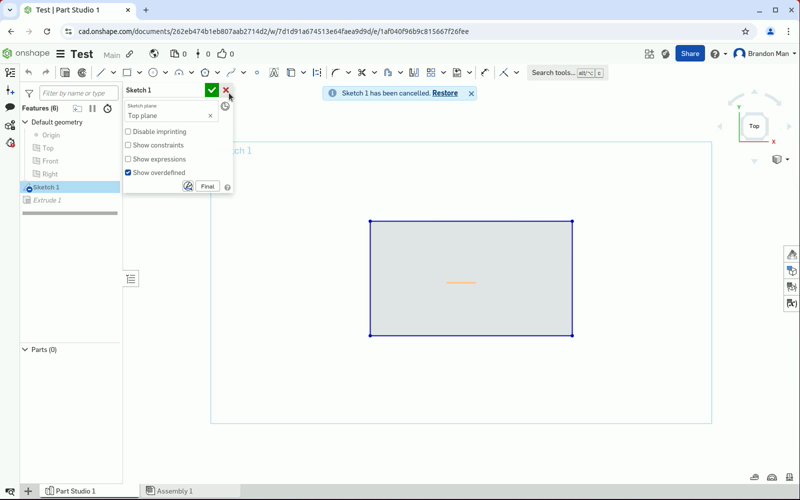
key(shift+s)
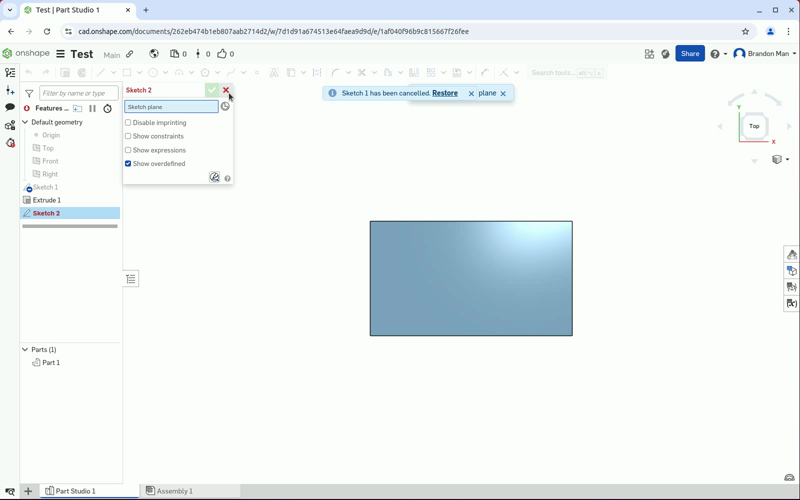
mouse_move(73, 150)
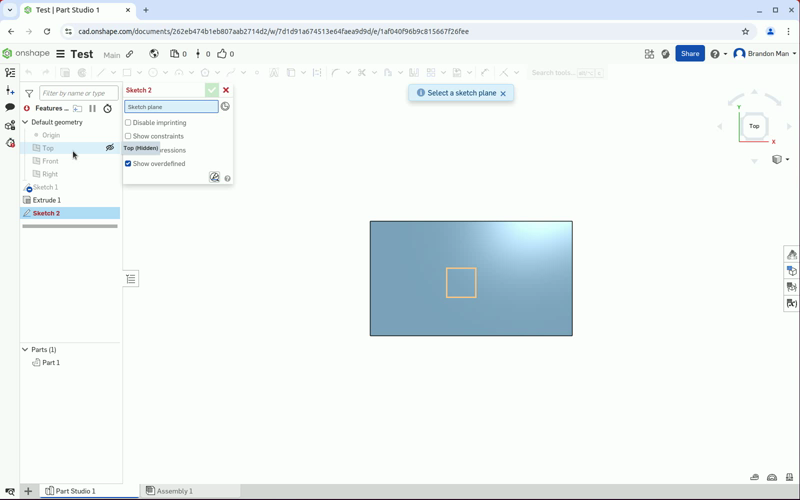
click(73, 150)
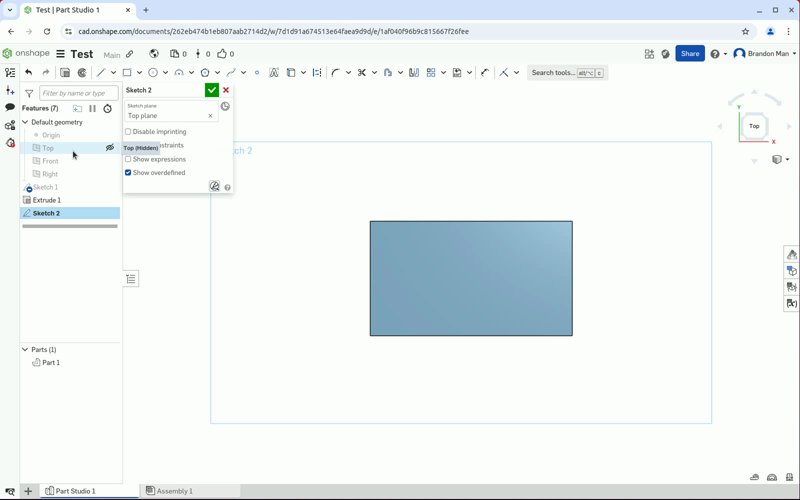
mouse_move(73, 352)
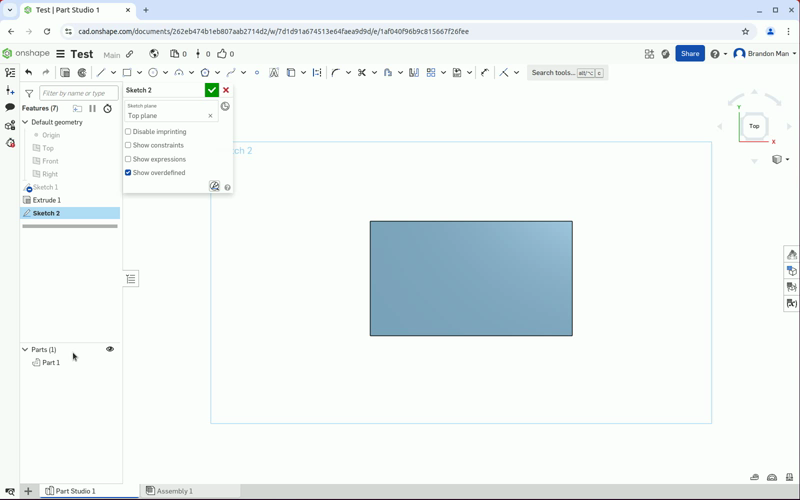
key(y)
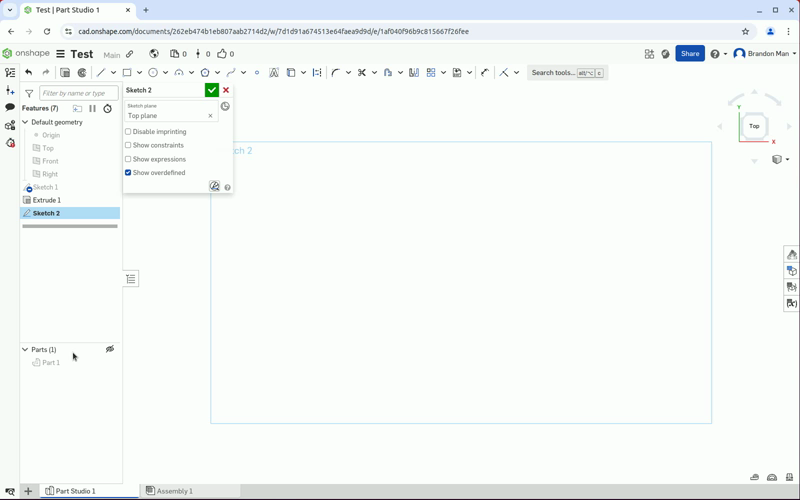
key(l)
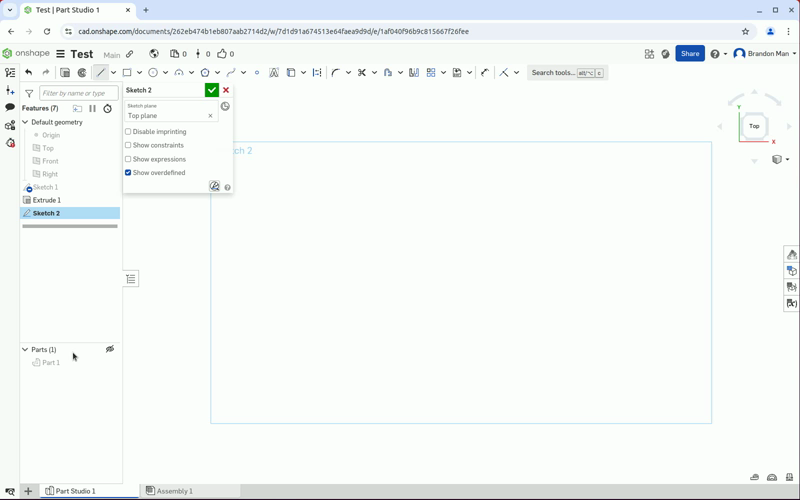
key_down(shift)
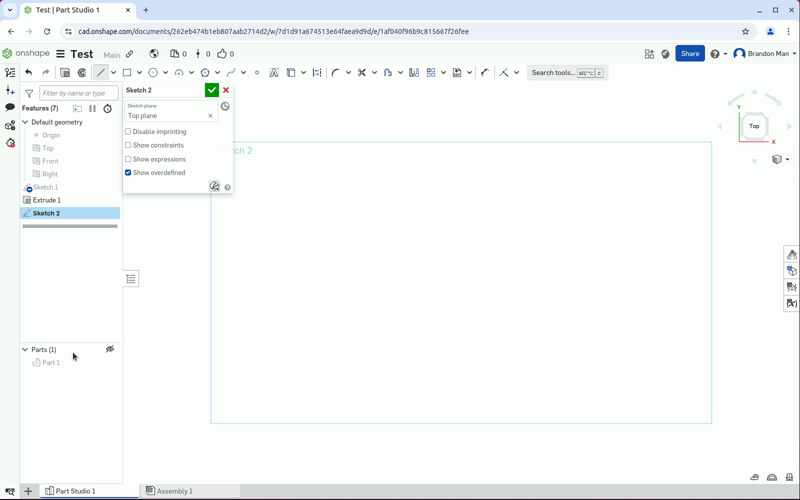
mouse_move(374, 332)
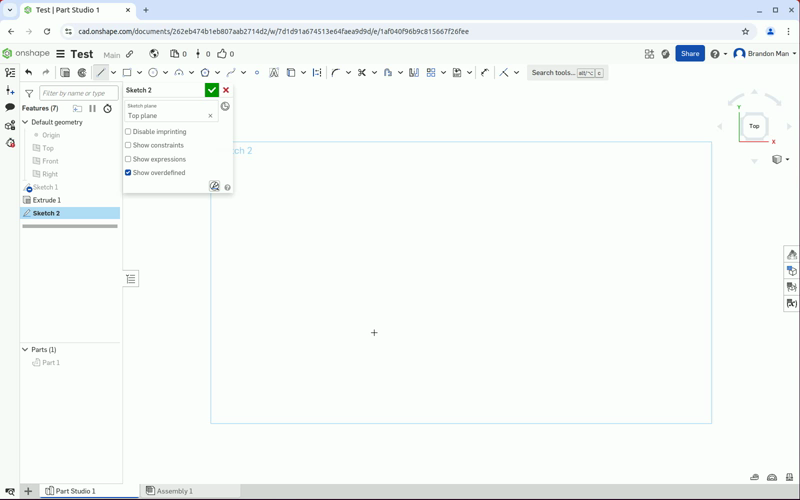
click(374, 332)
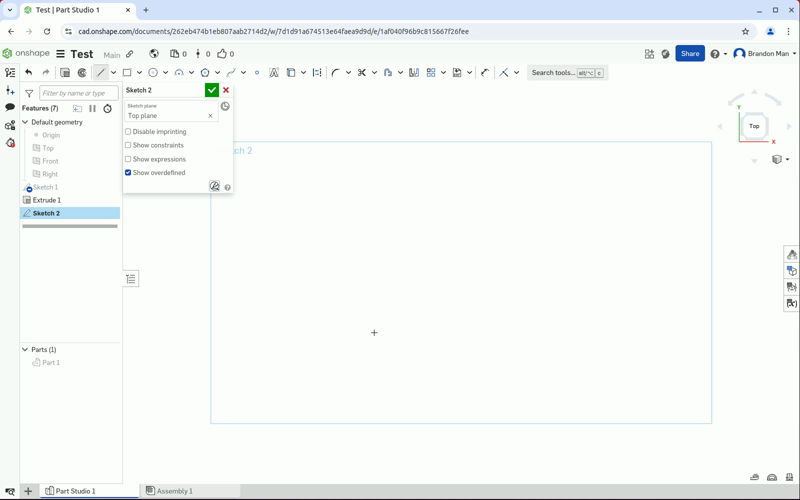
key_up(shift)
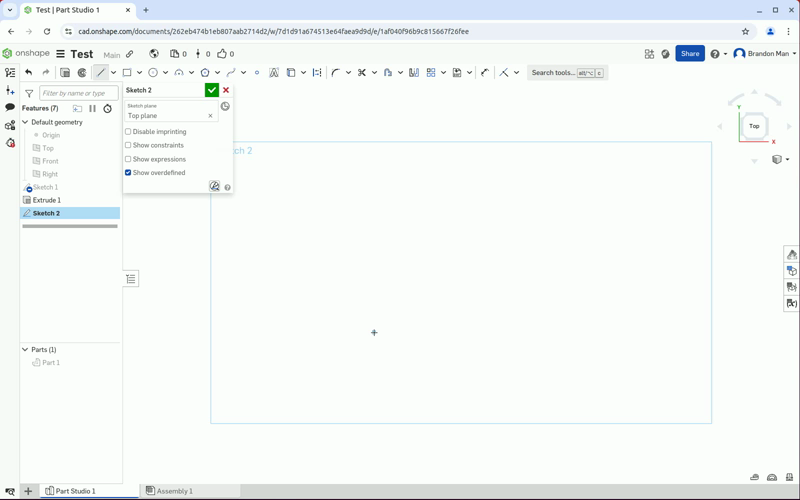
key_down(shift)
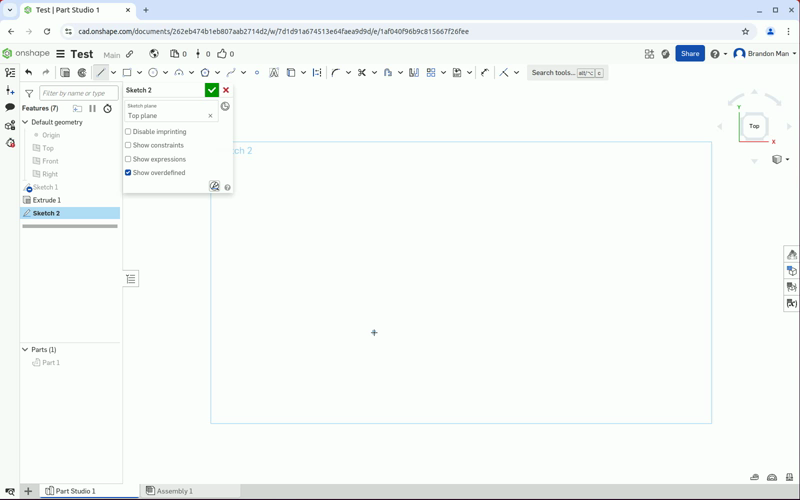
mouse_move(568, 332)
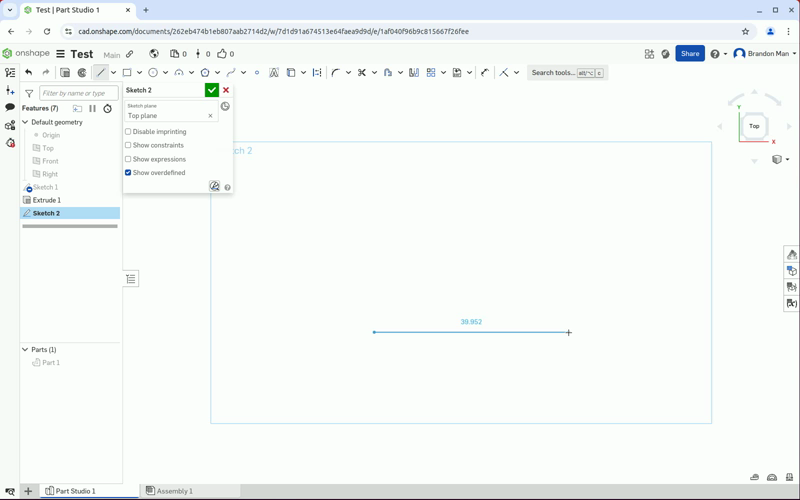
click(568, 332)
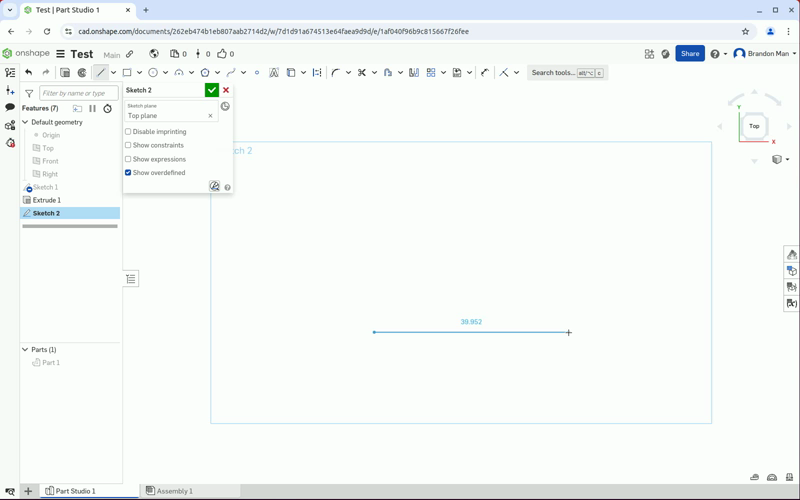
key_up(shift)
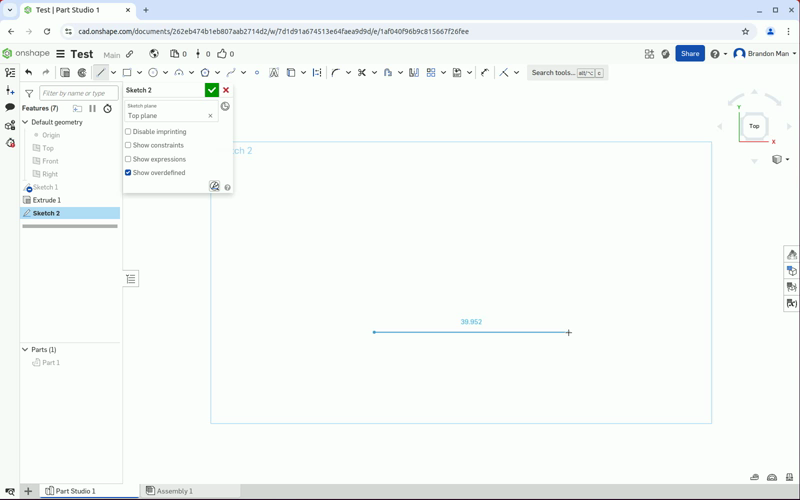
key_down(shift)
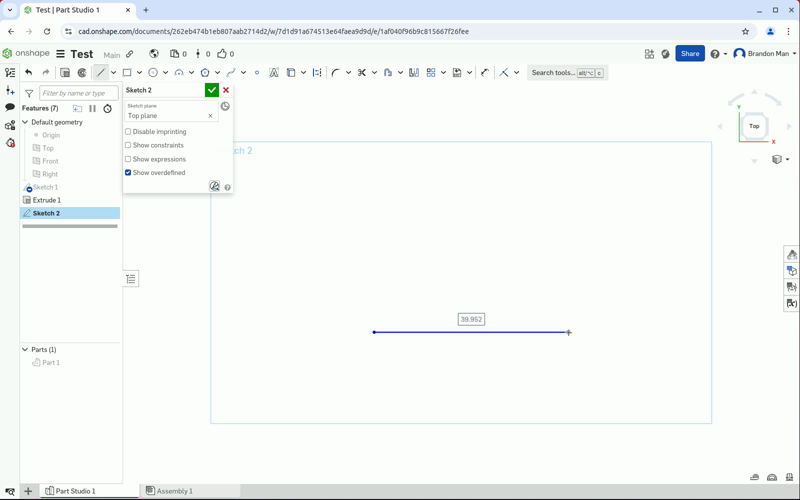
mouse_move(568, 225)
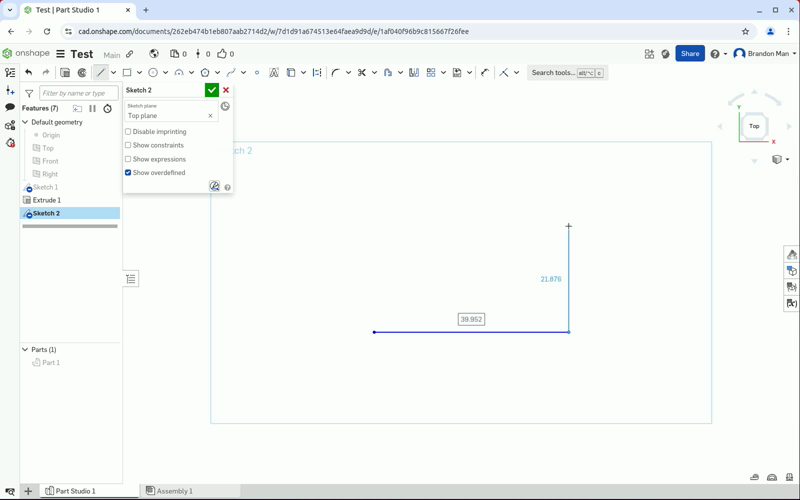
click(568, 225)
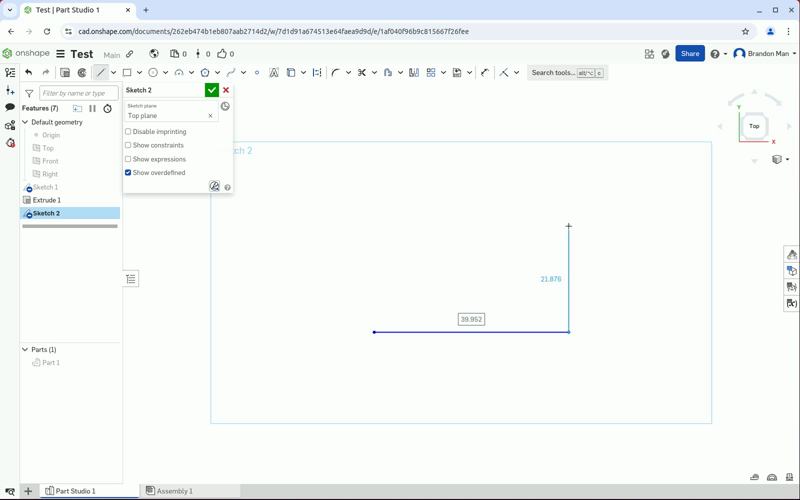
key_up(shift)
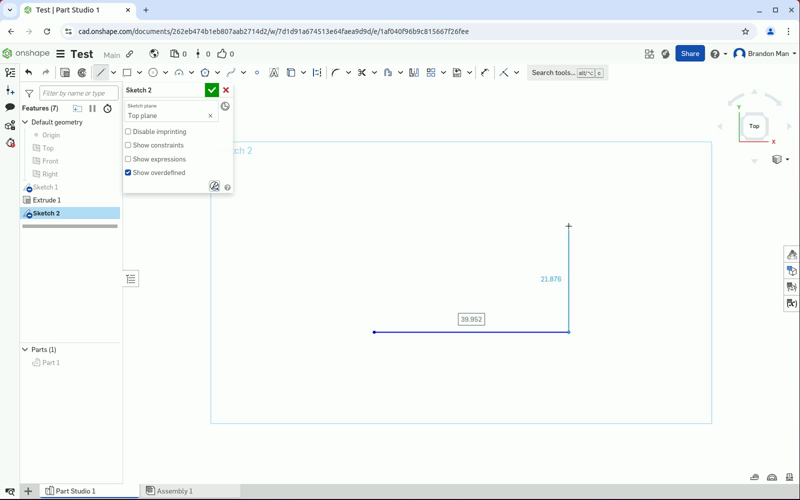
key_down(shift)
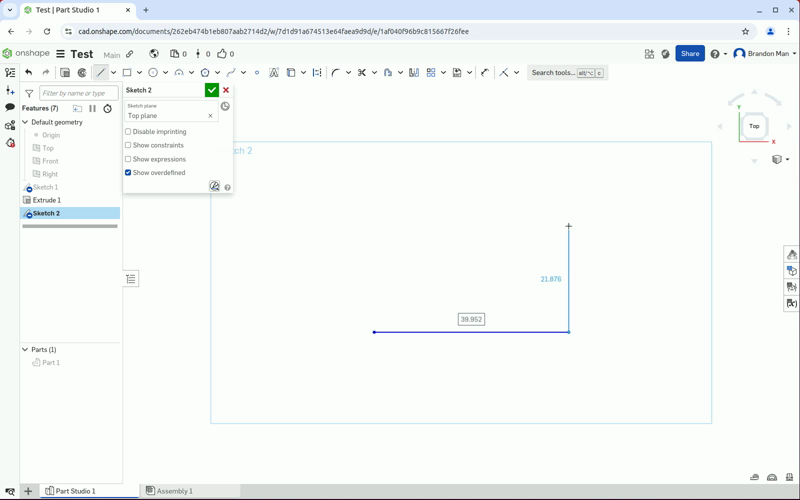
mouse_move(378, 225)
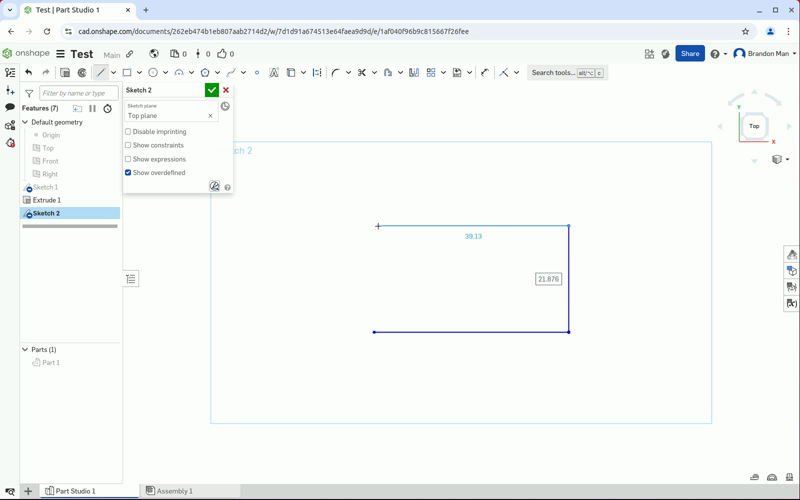
click(378, 225)
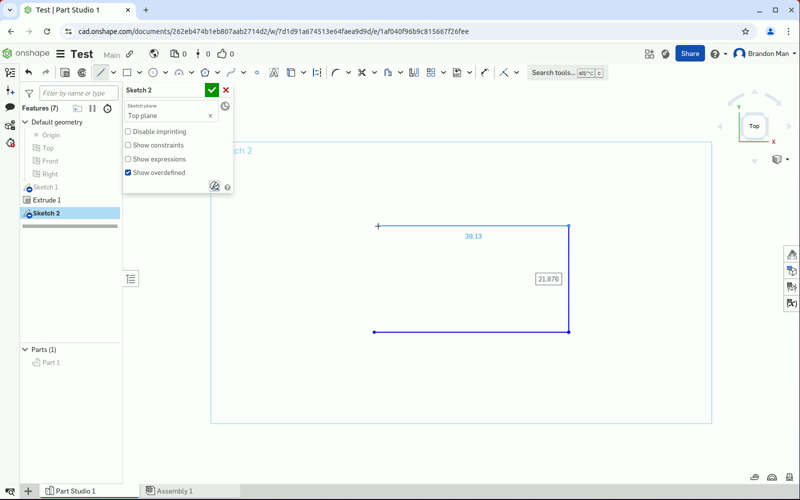
key_up(shift)
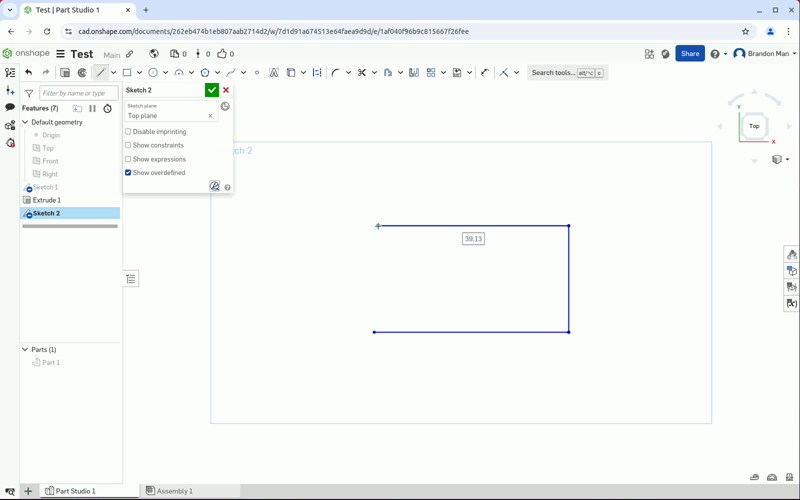
key_down(shift)
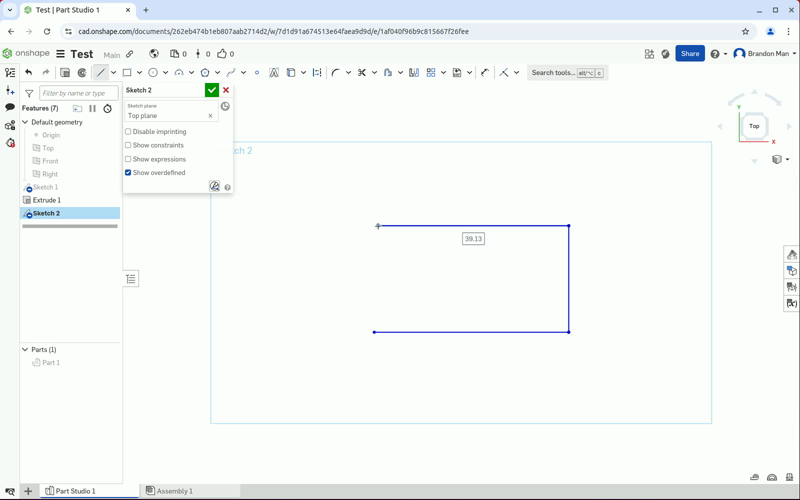
mouse_move(408, 225)
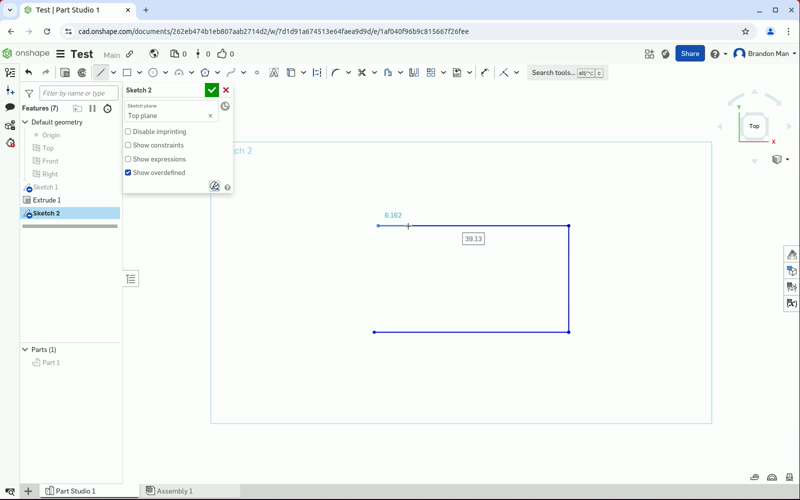
mouse_move(374, 225)
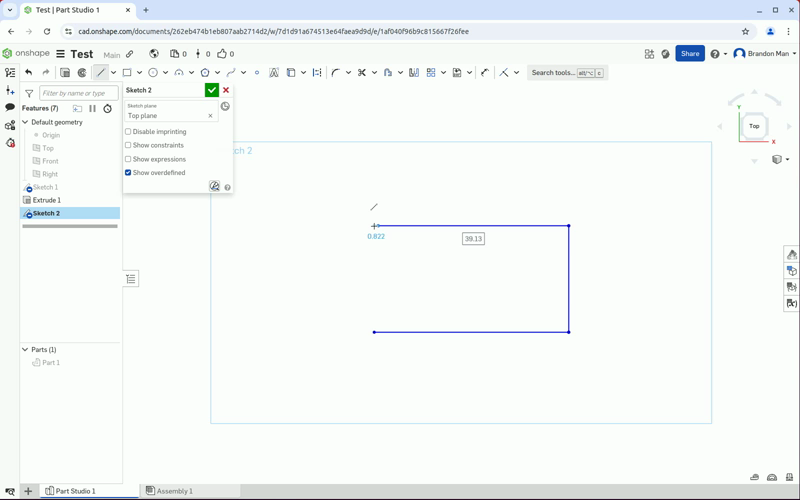
scroll(6)
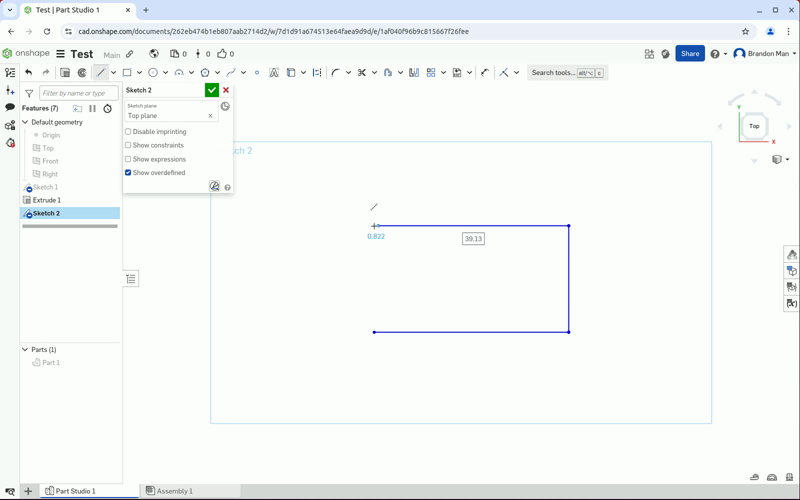
scroll(6)
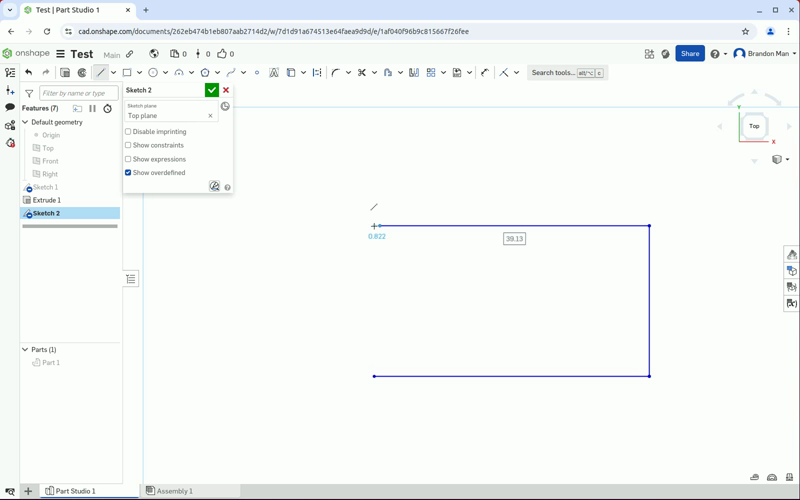
scroll(6)
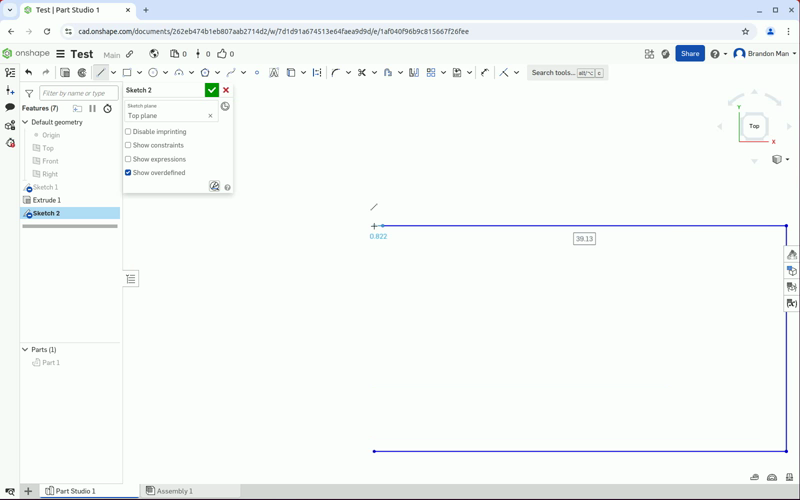
scroll(6)
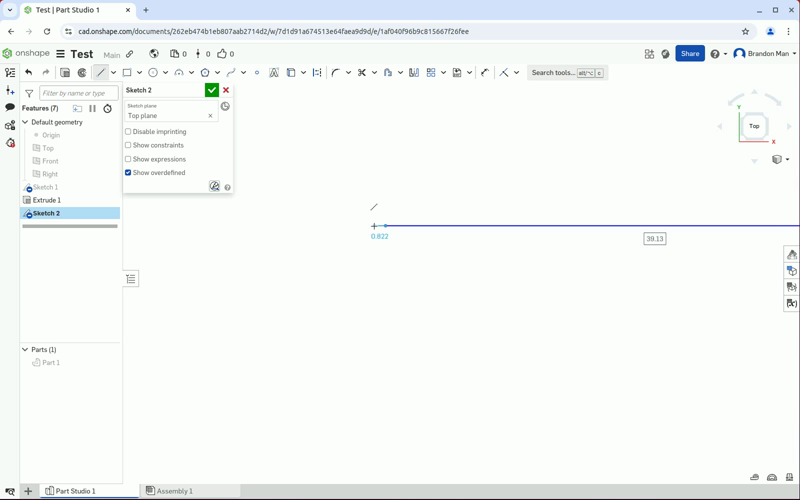
scroll(6)
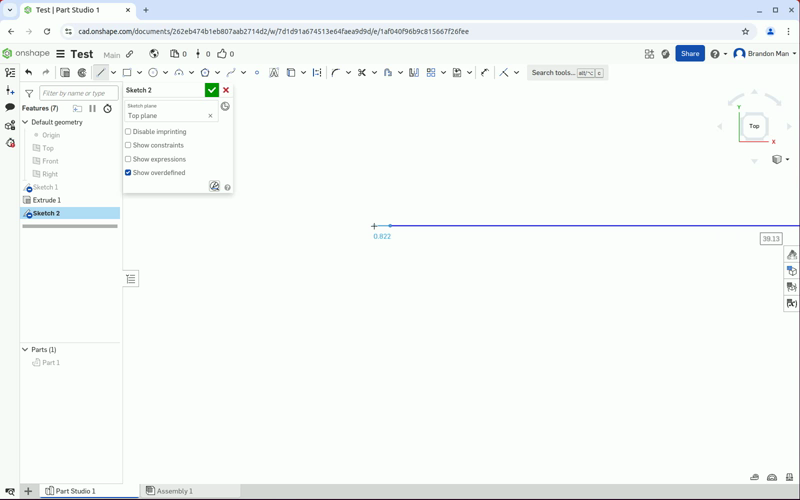
scroll(6)
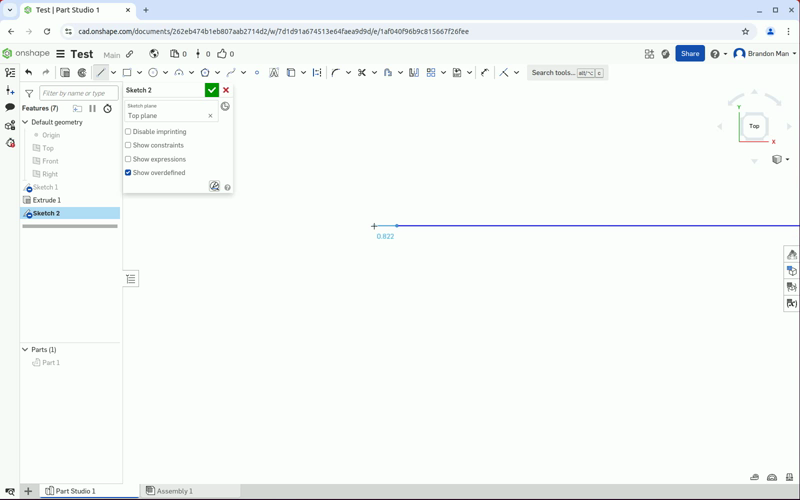
scroll(6)
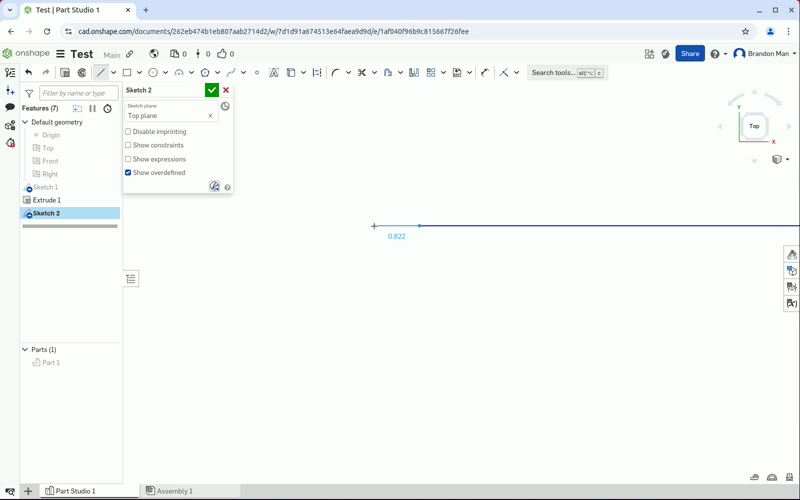
click(374, 225)
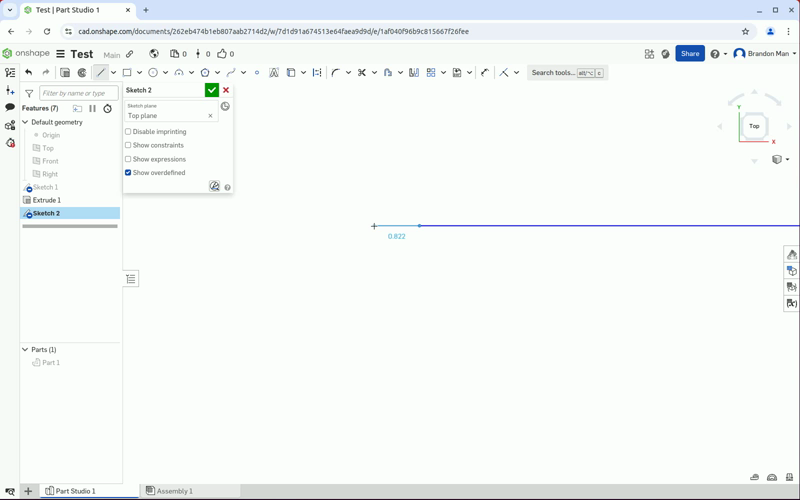
scroll(-6)
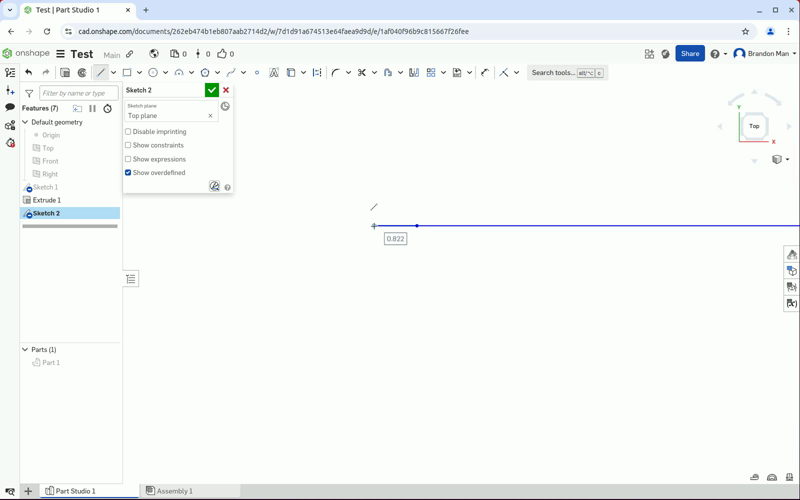
scroll(-6)
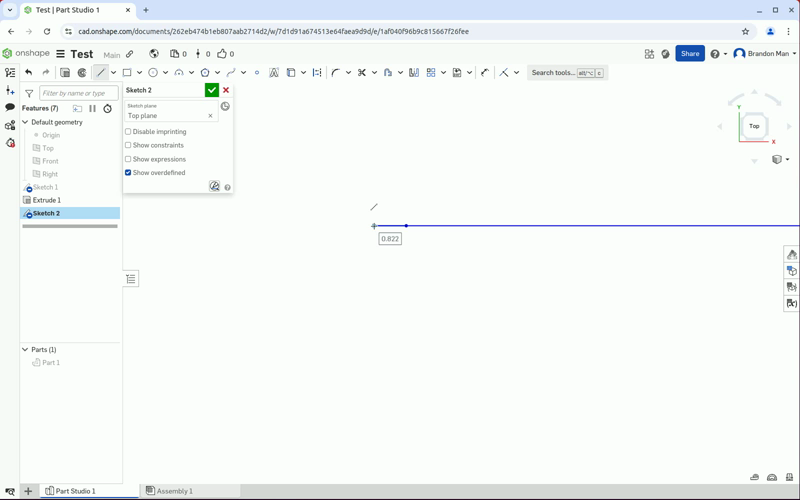
scroll(-6)
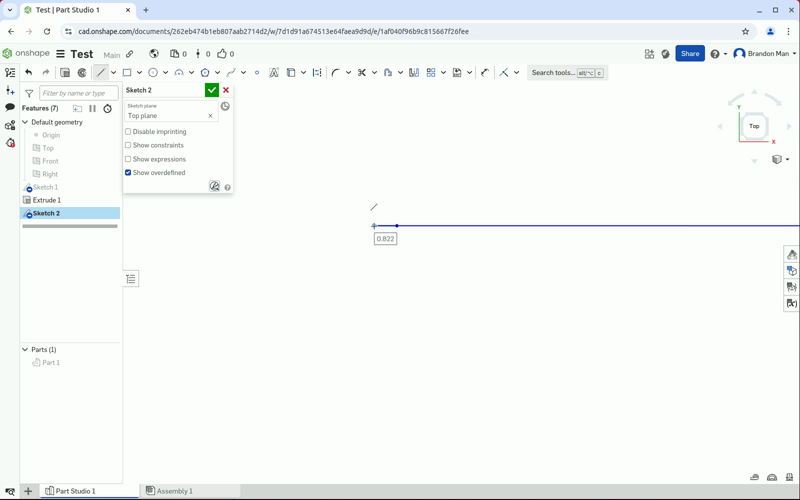
scroll(-6)
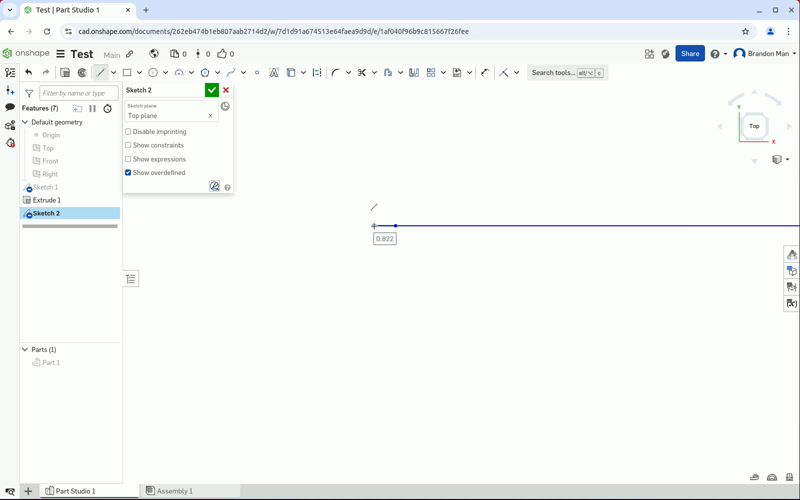
scroll(-6)
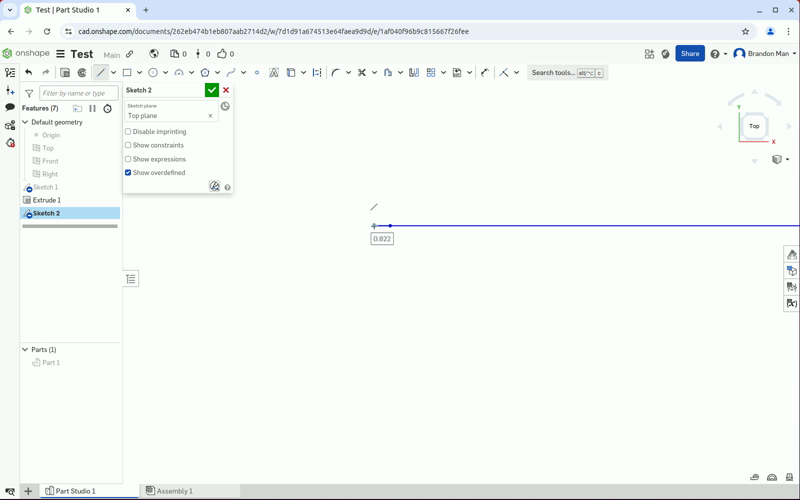
scroll(-6)
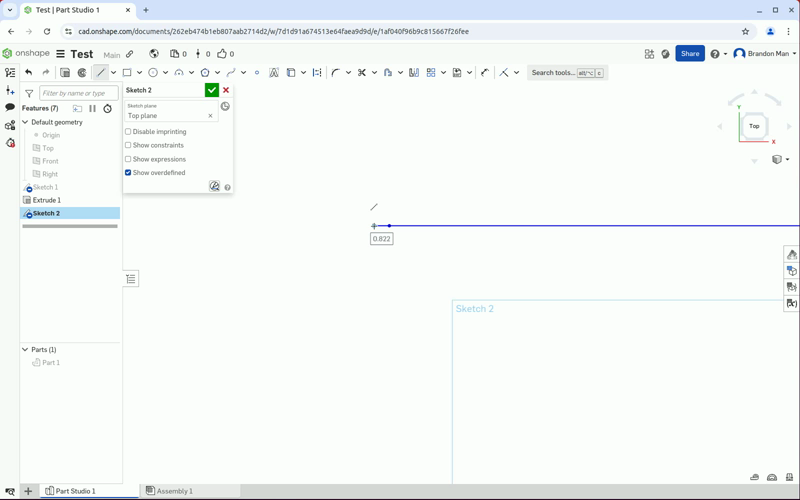
scroll(-6)
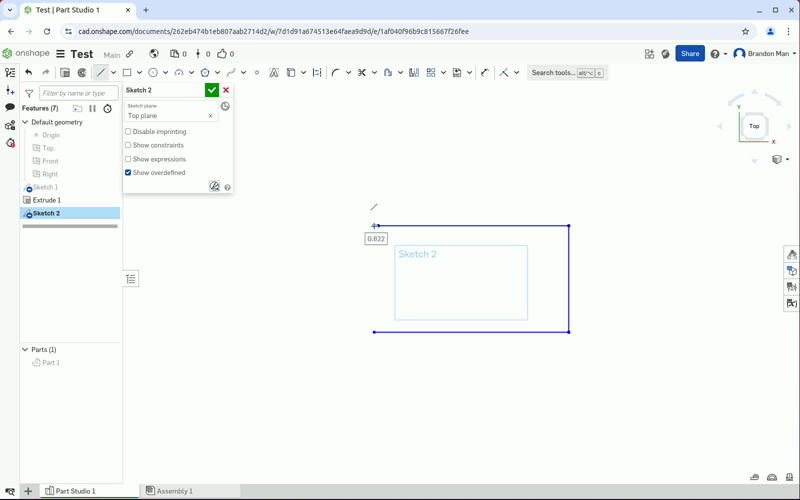
key_up(shift)
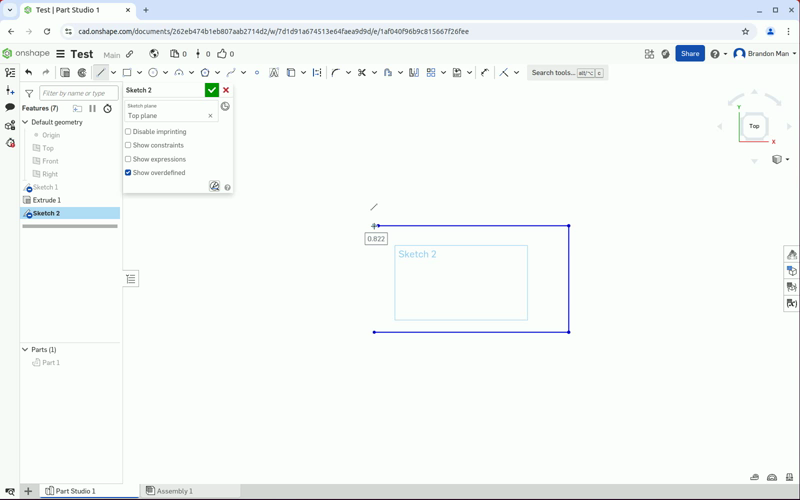
key_down(shift)
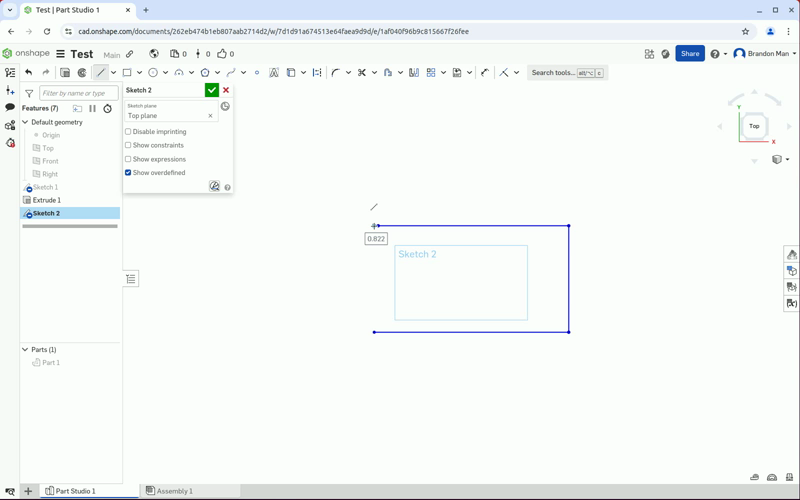
mouse_move(374, 332)
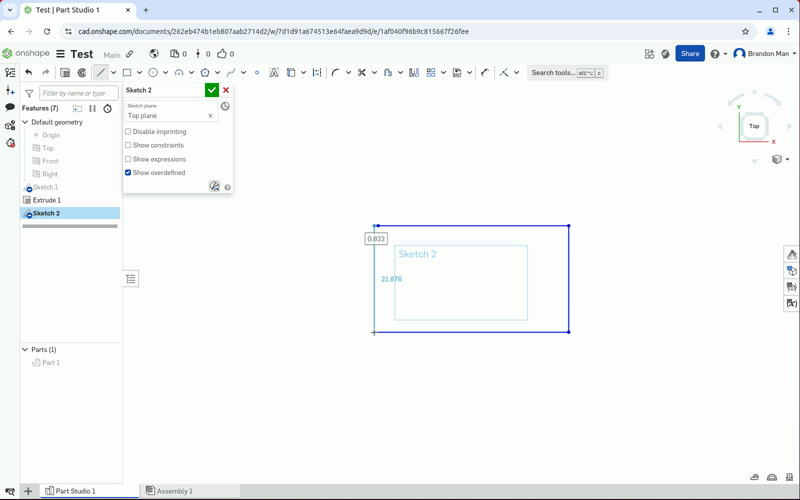
key_up(shift)
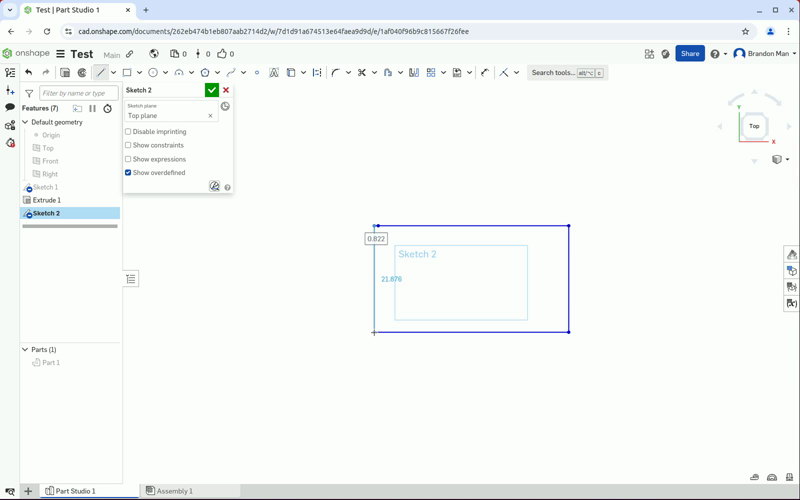
click(374, 332)
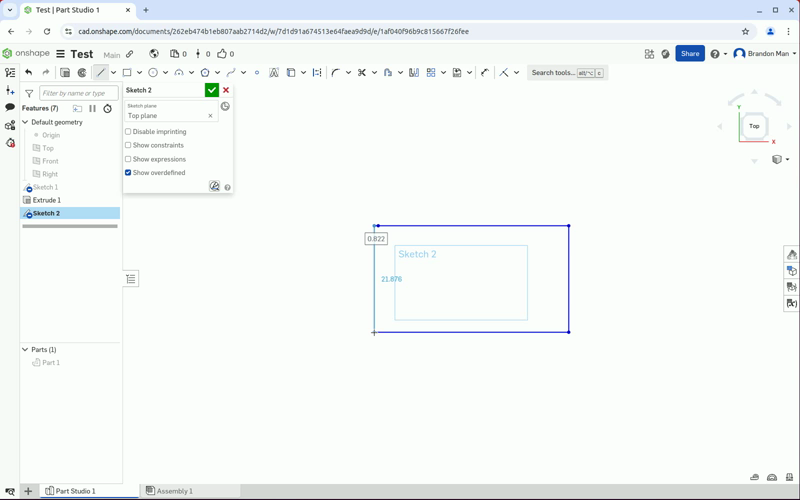
key(esc)
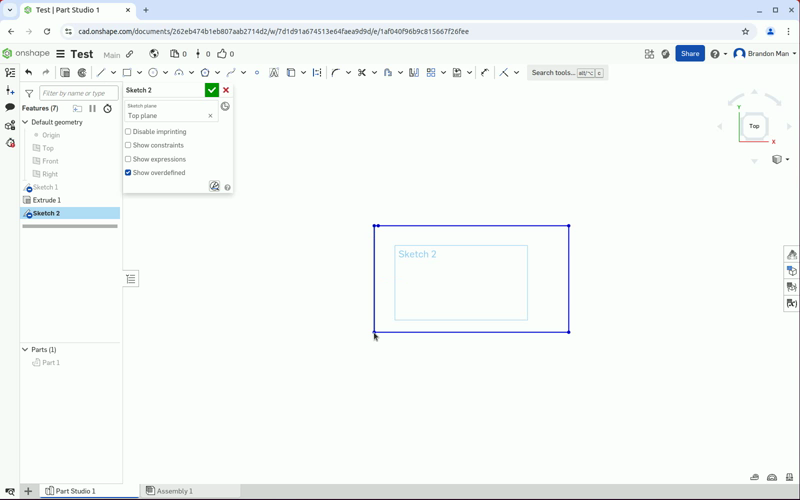
key(l)
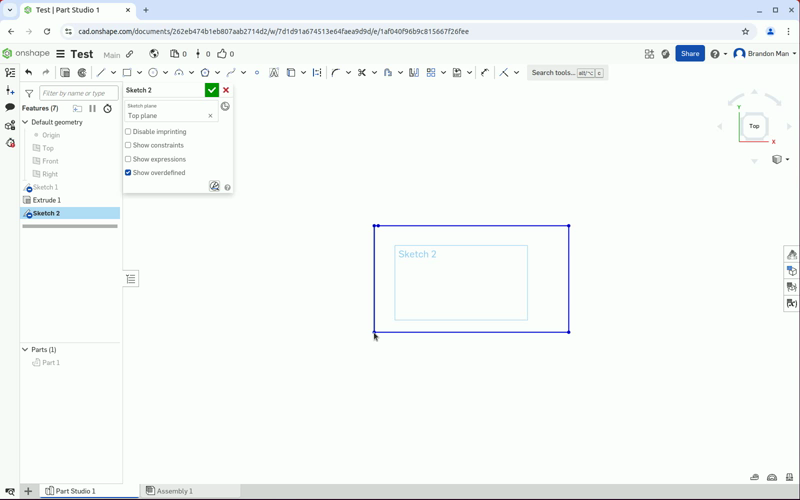
key_down(shift)
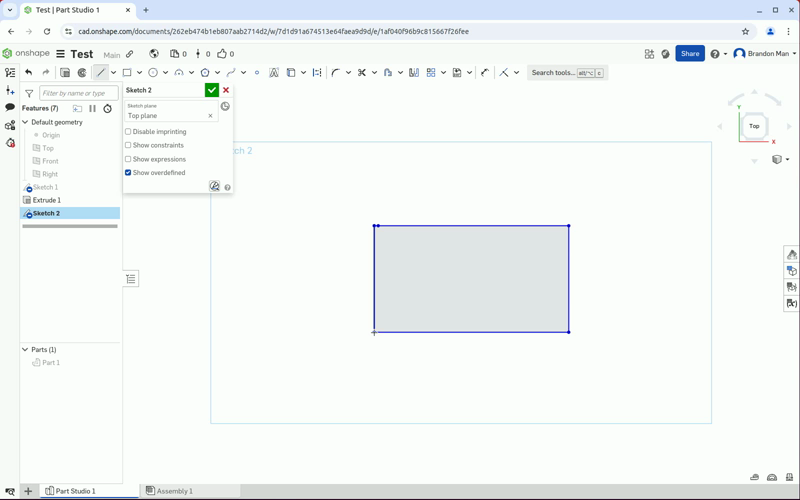
mouse_move(378, 327)
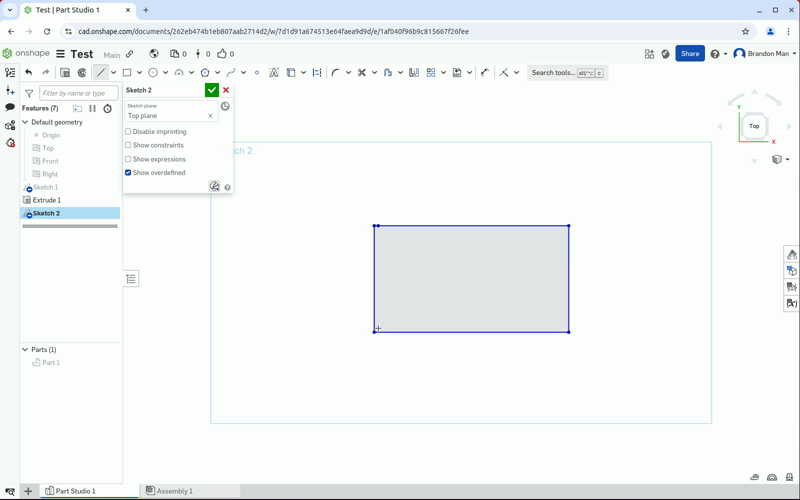
click(378, 327)
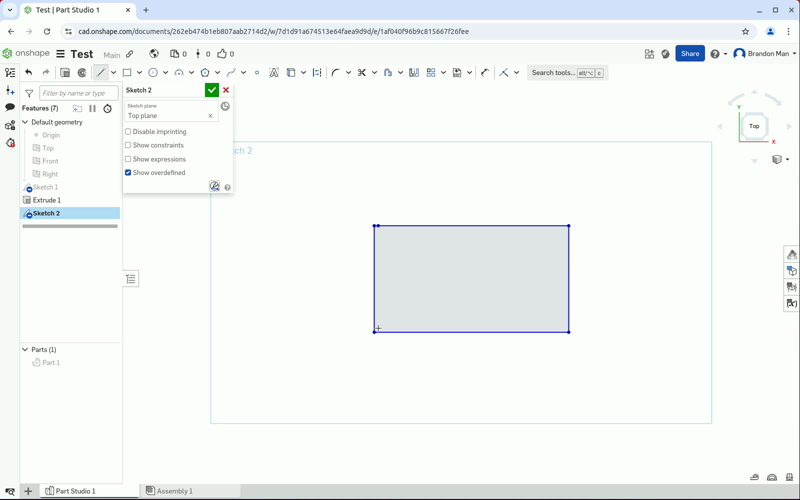
key_up(shift)
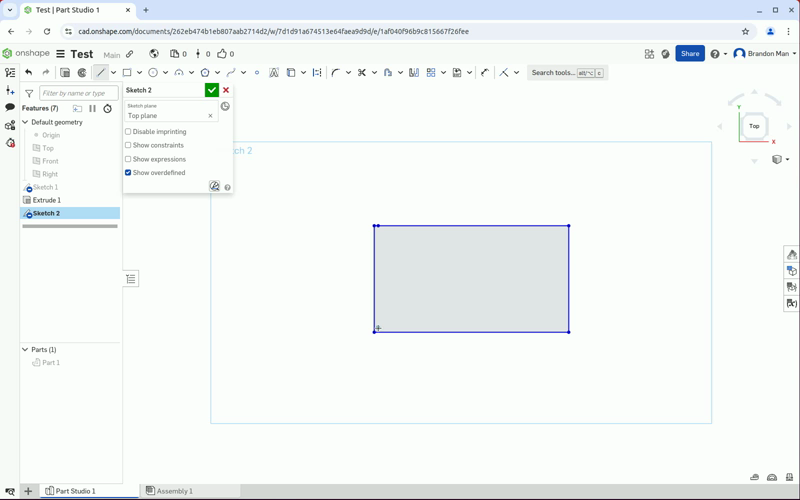
key_down(shift)
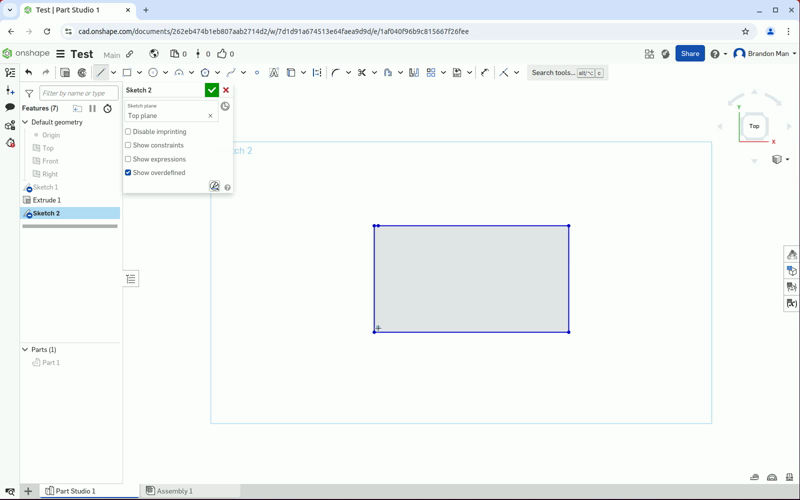
mouse_move(564, 327)
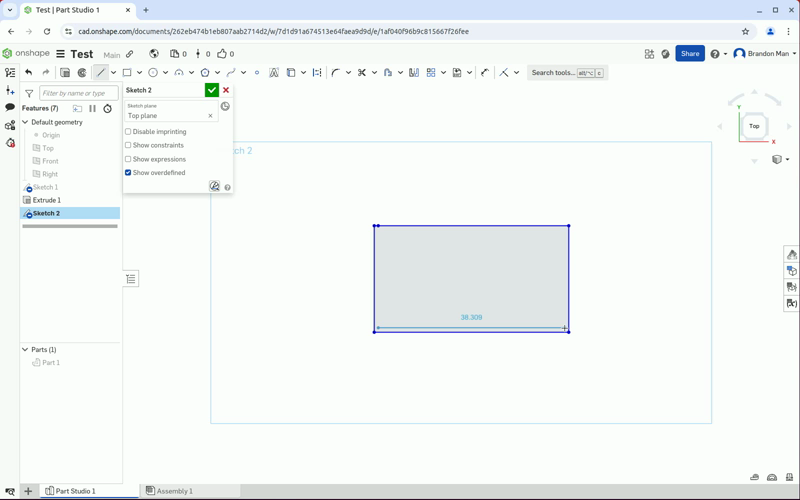
click(564, 327)
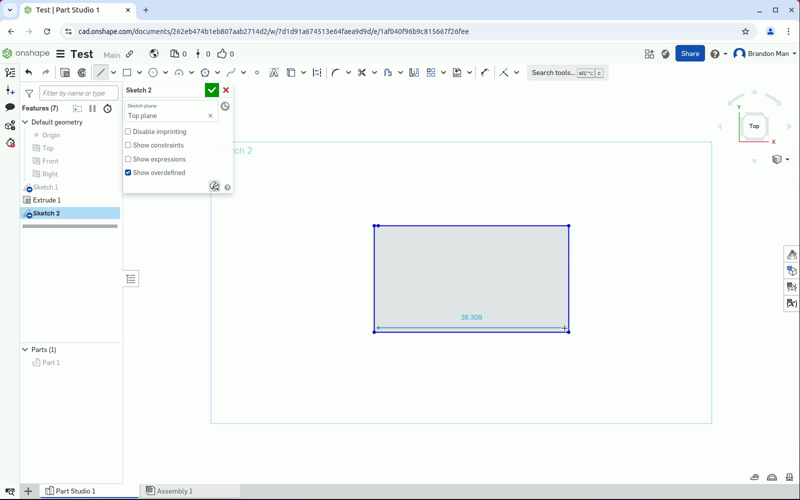
key_up(shift)
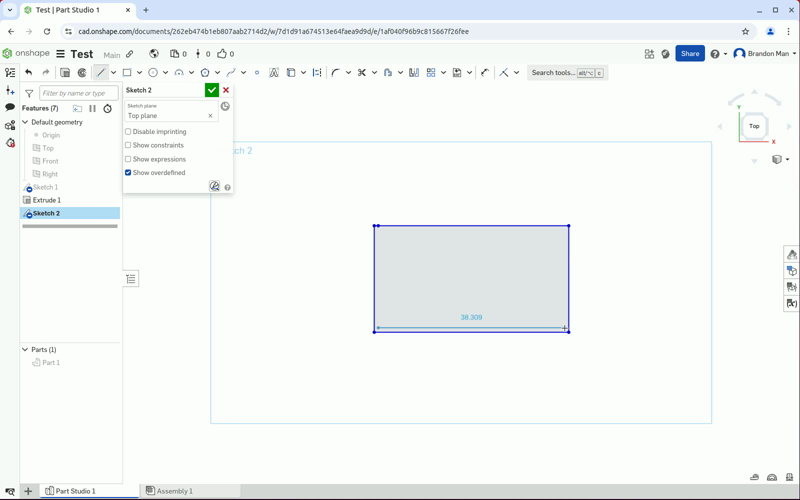
key_down(shift)
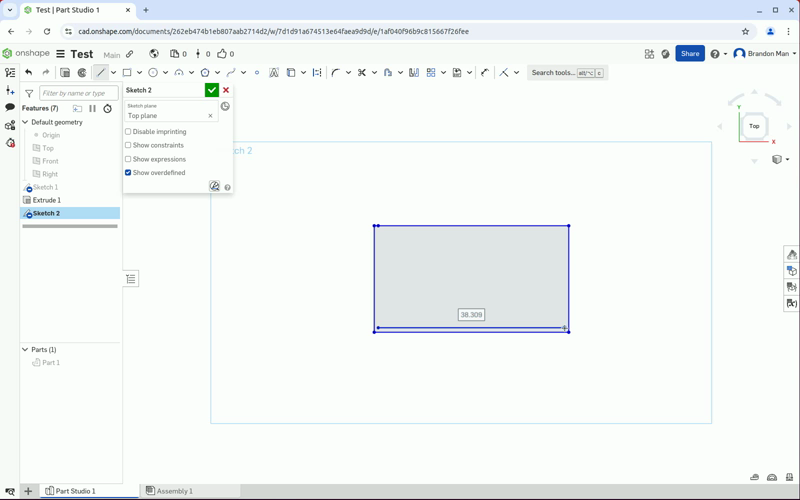
mouse_move(564, 229)
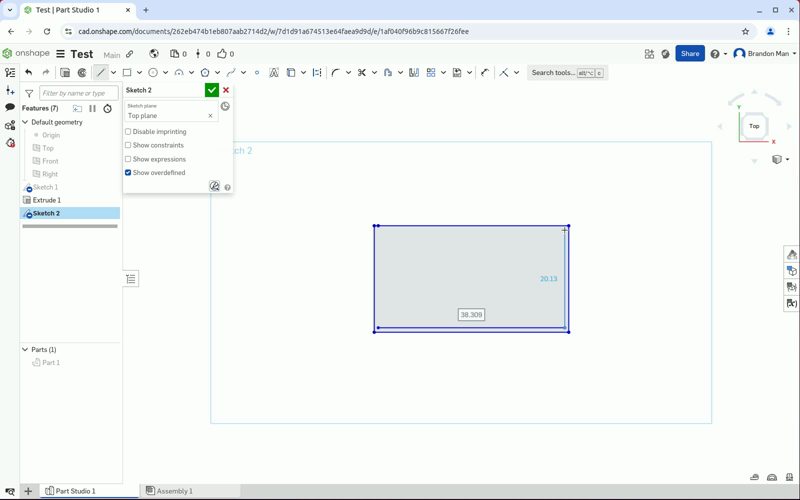
click(564, 229)
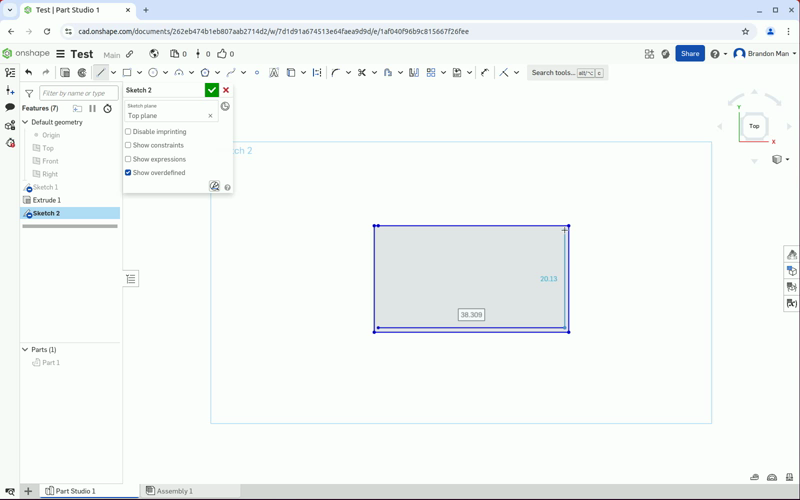
key_up(shift)
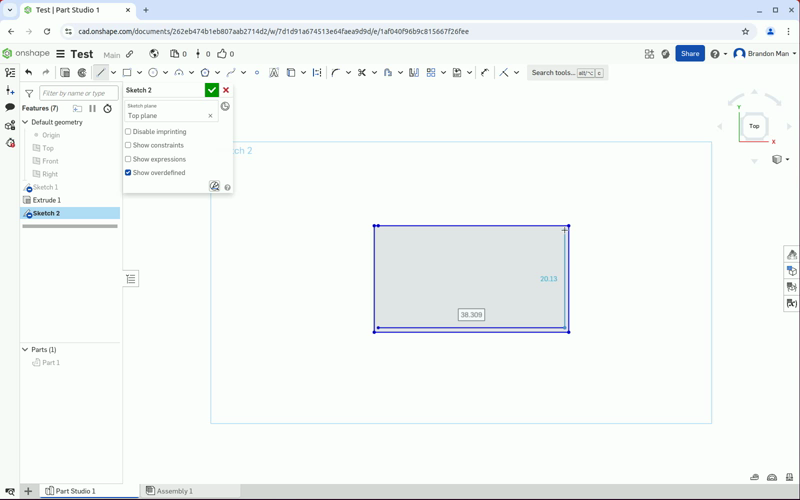
key_down(shift)
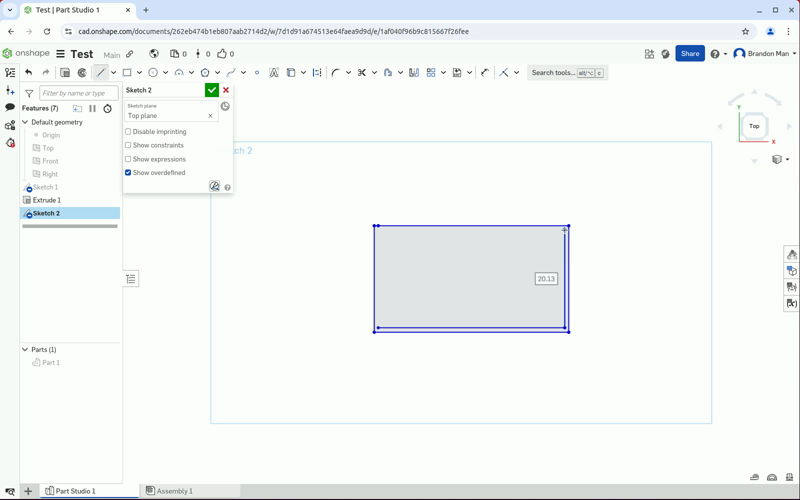
mouse_move(378, 229)
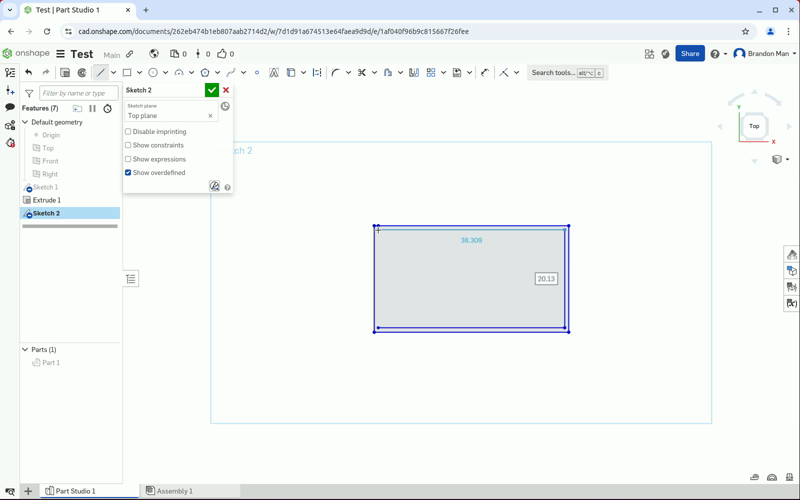
scroll(6)
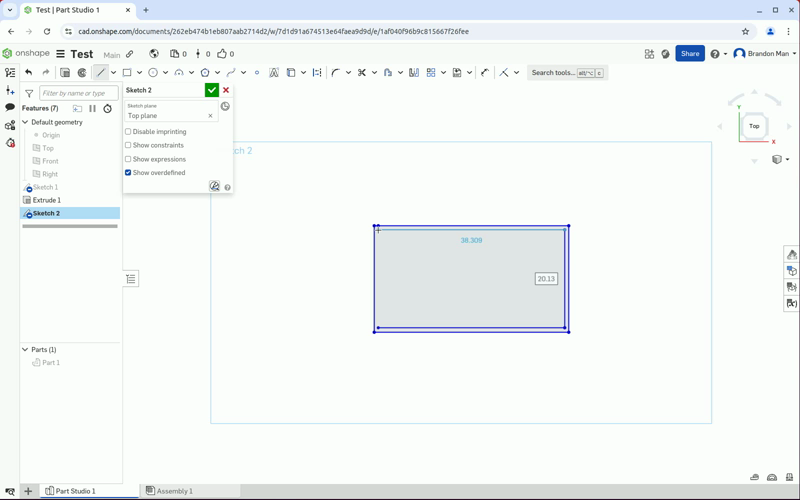
scroll(6)
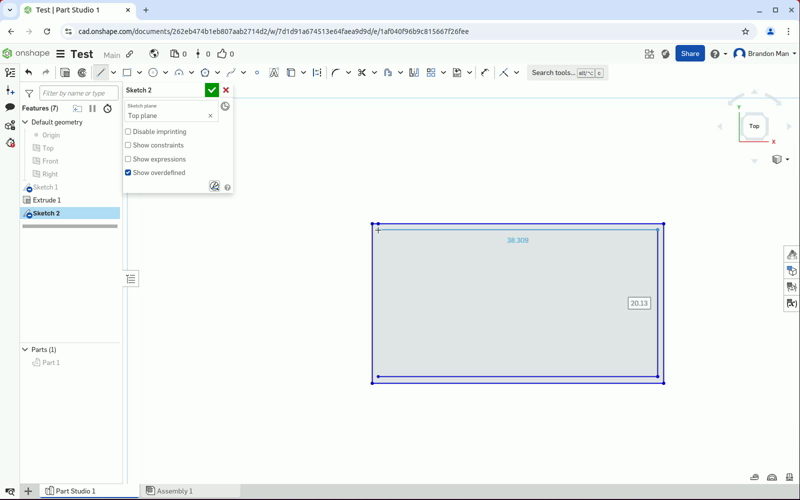
scroll(6)
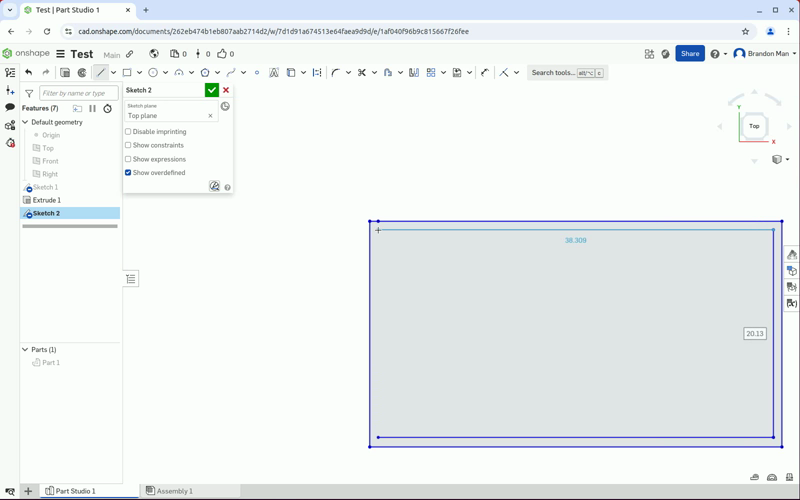
scroll(6)
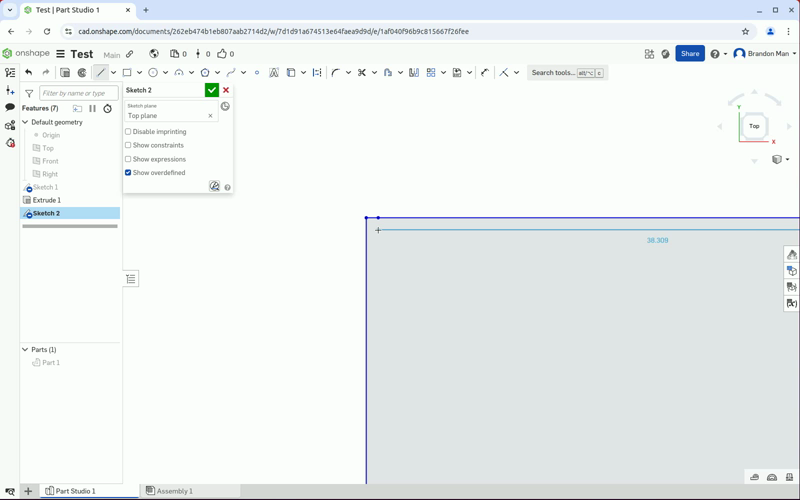
scroll(6)
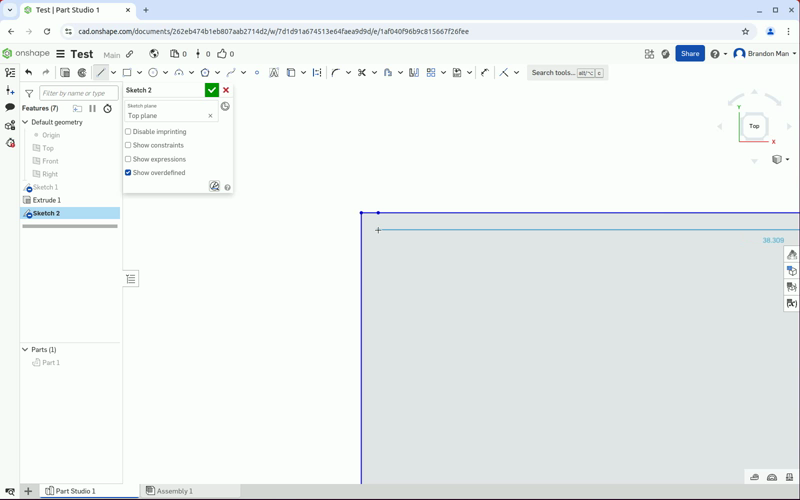
scroll(6)
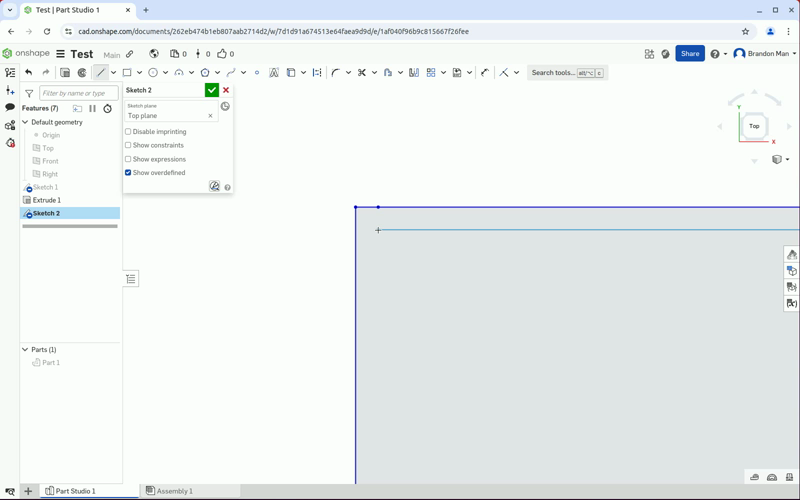
scroll(6)
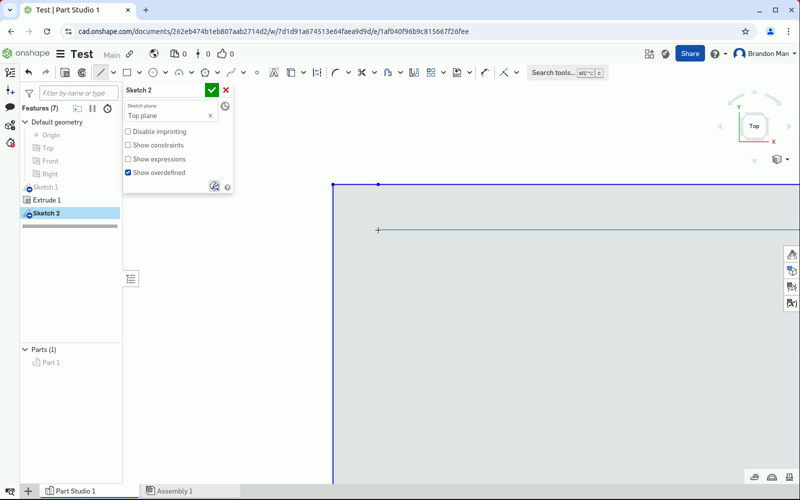
click(378, 229)
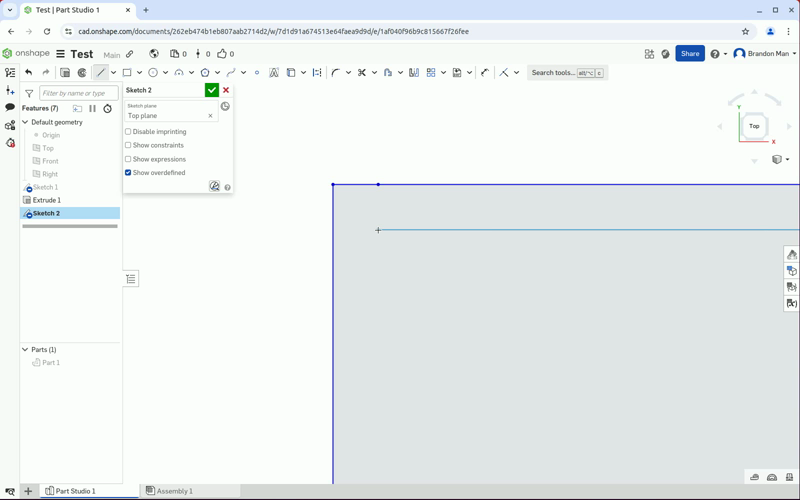
scroll(-6)
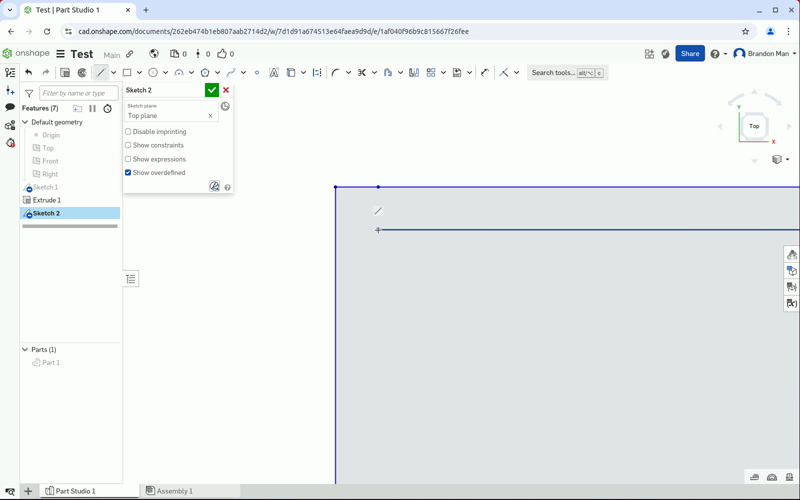
scroll(-6)
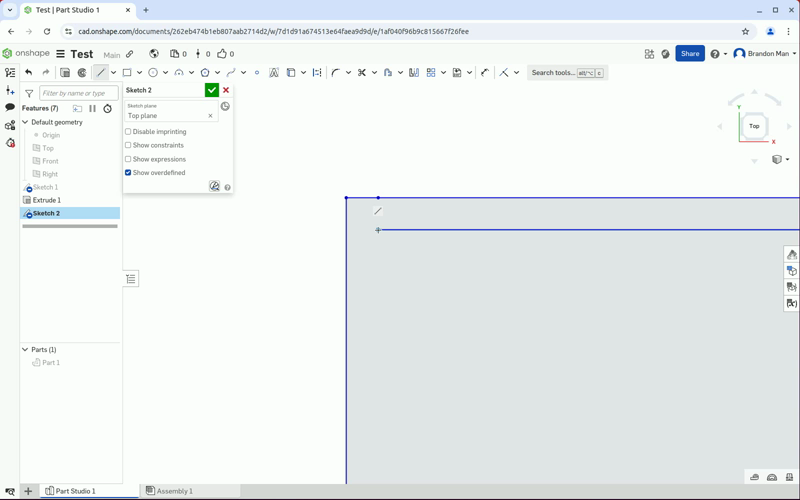
scroll(-6)
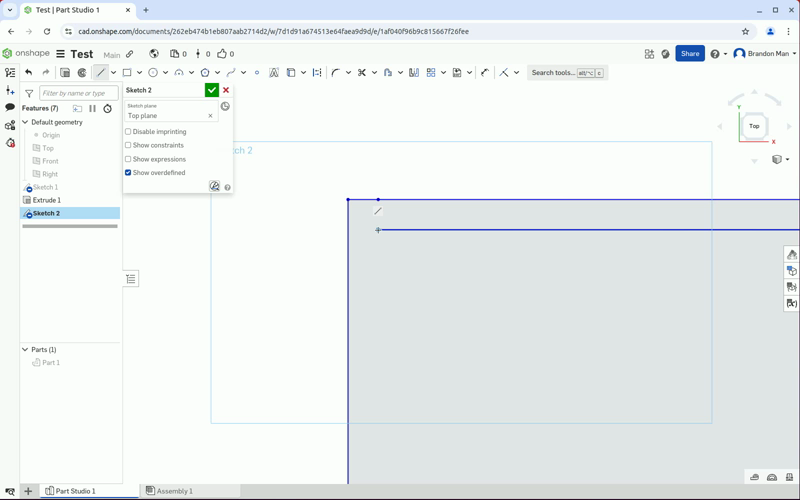
scroll(-6)
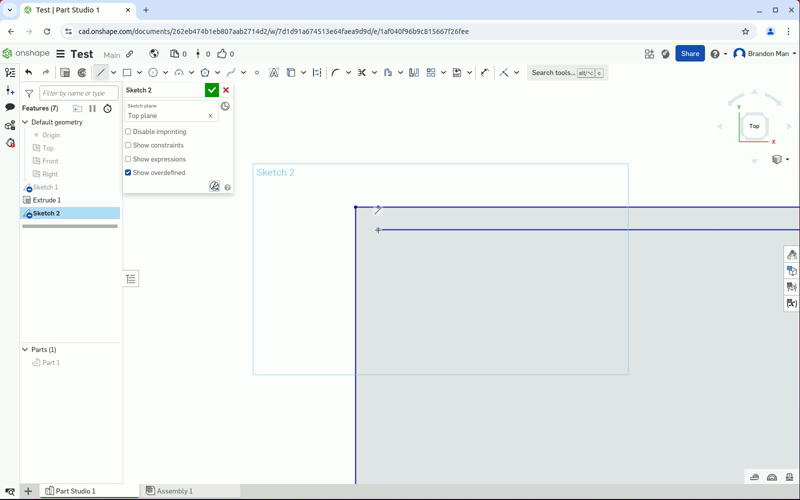
scroll(-6)
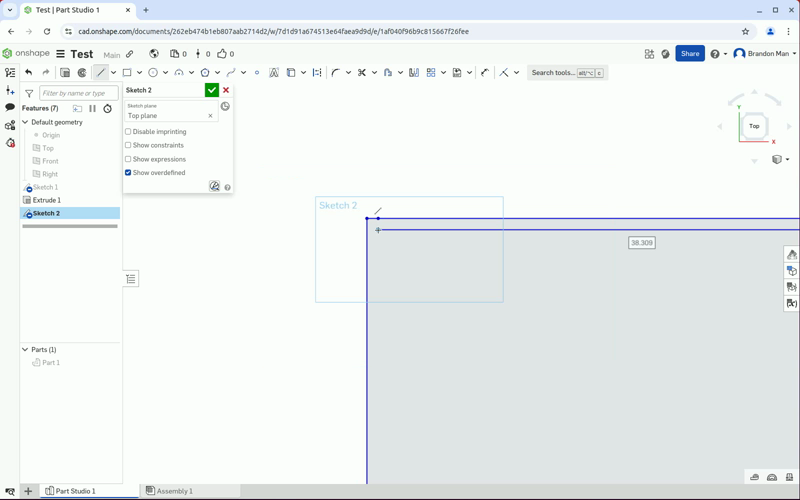
scroll(-6)
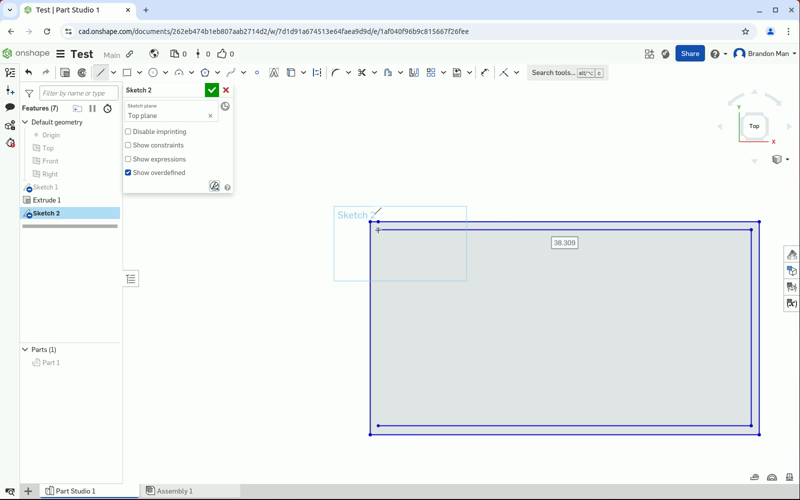
scroll(-6)
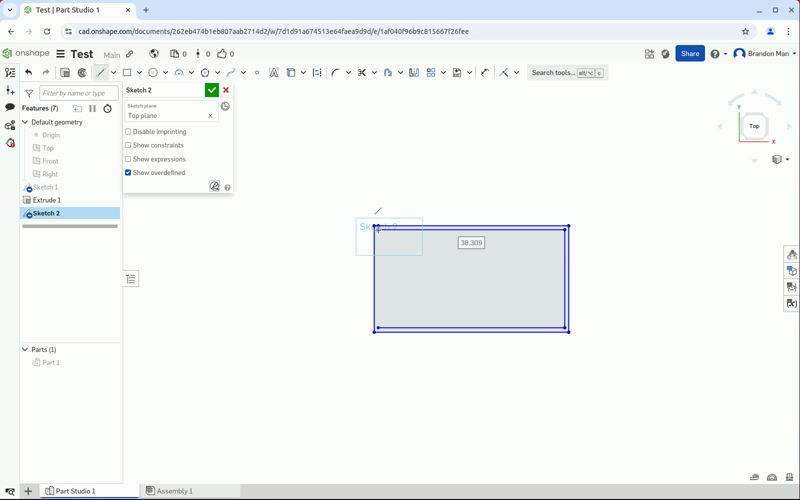
key_up(shift)
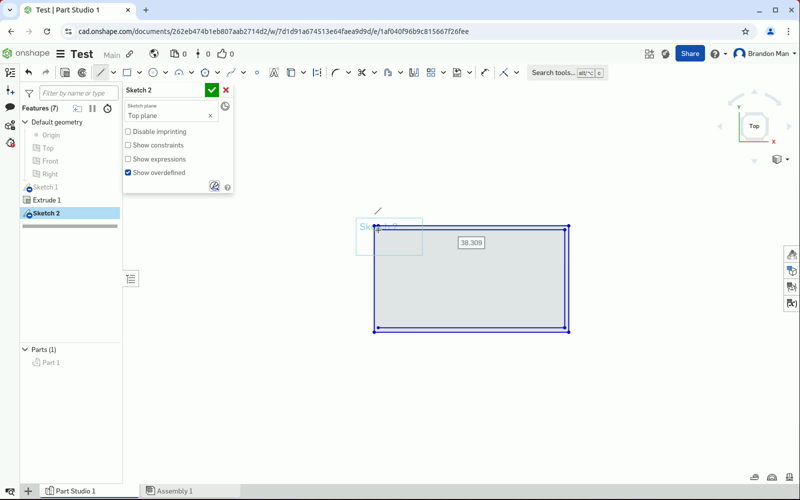
key_down(shift)
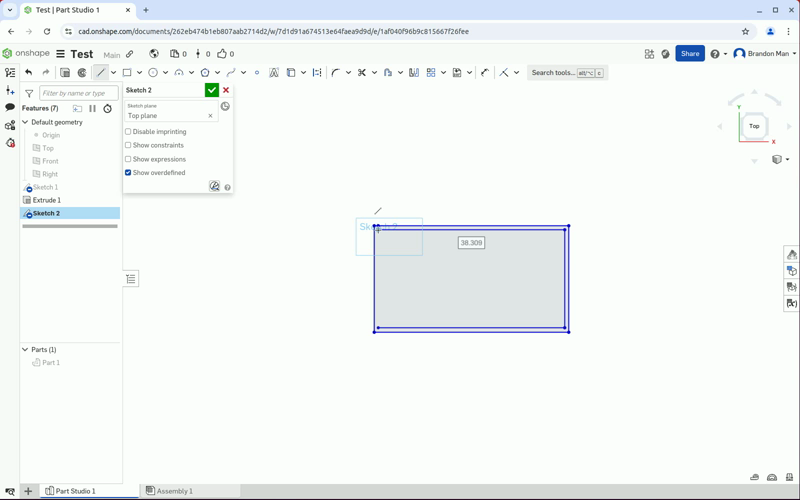
mouse_move(378, 327)
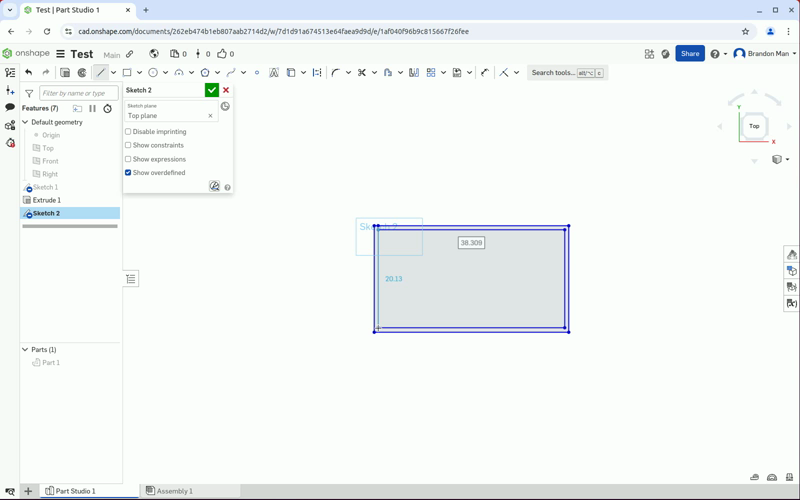
key_up(shift)
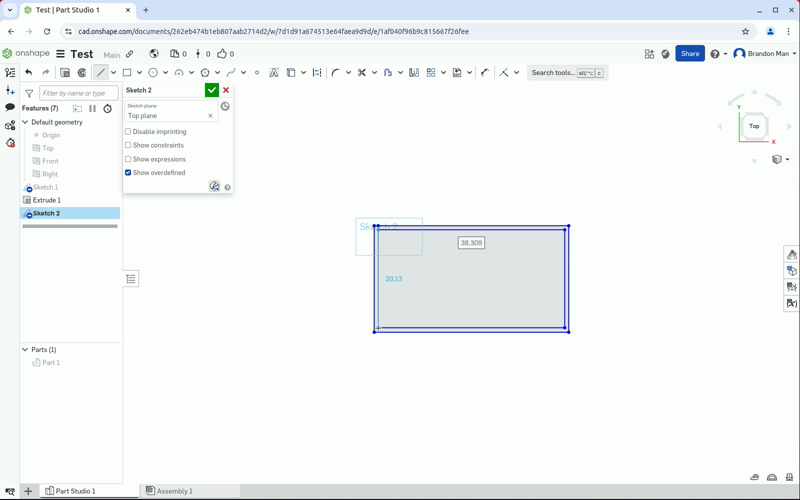
click(378, 327)
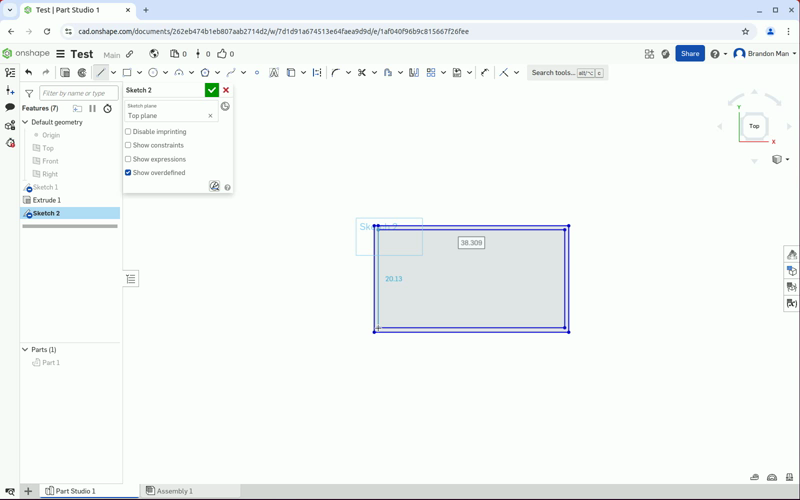
key(esc)
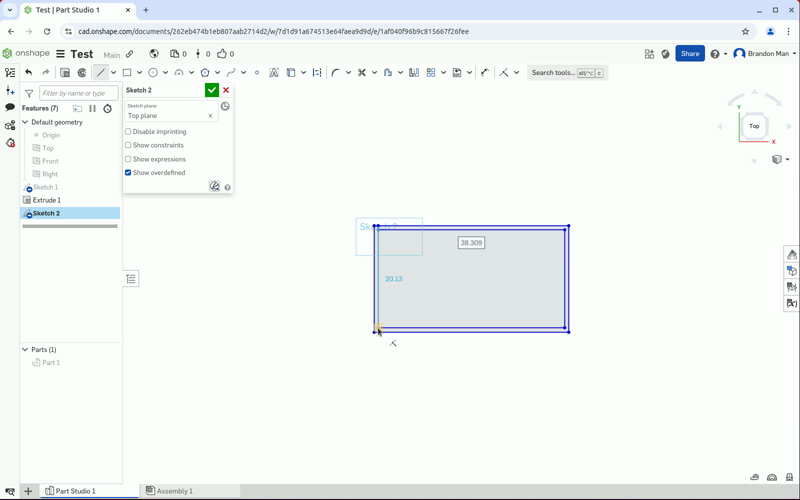
mouse_move(448, 330)
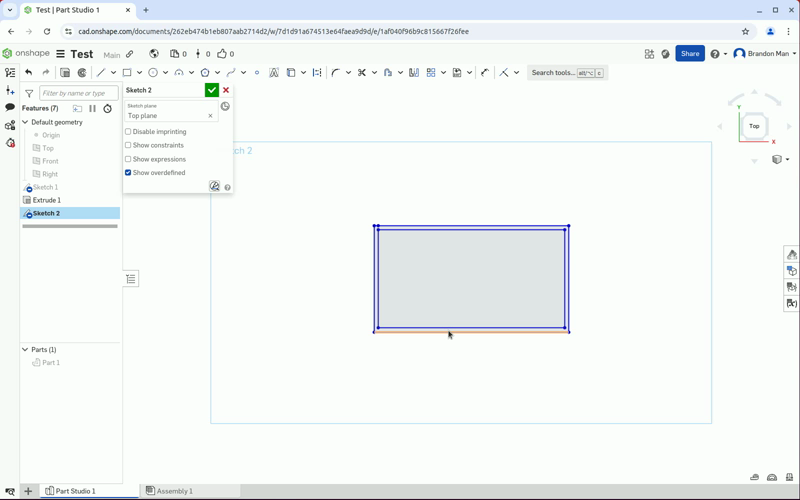
click(448, 330)
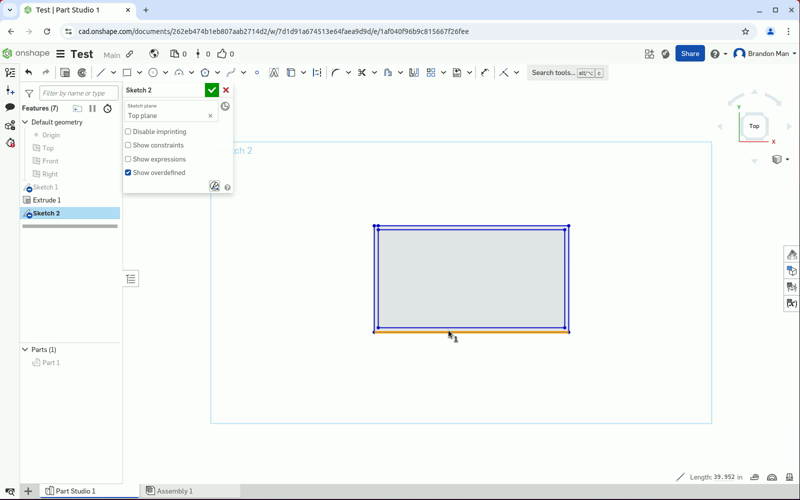
mouse_move(73, 352)
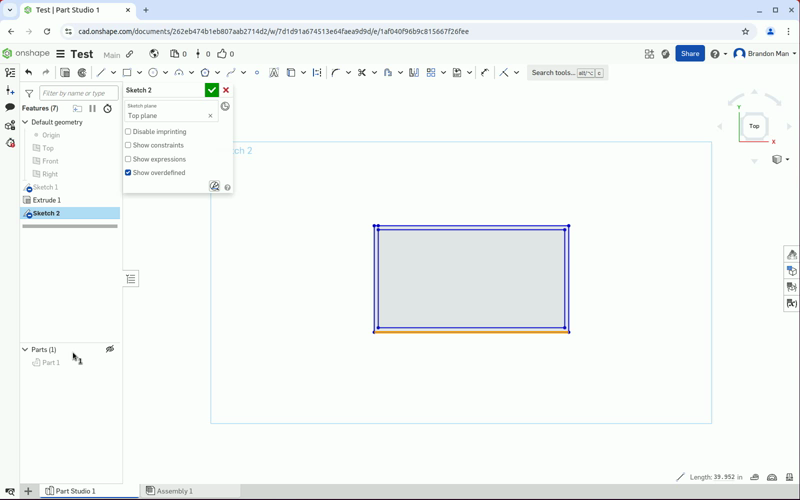
key(shift+y)
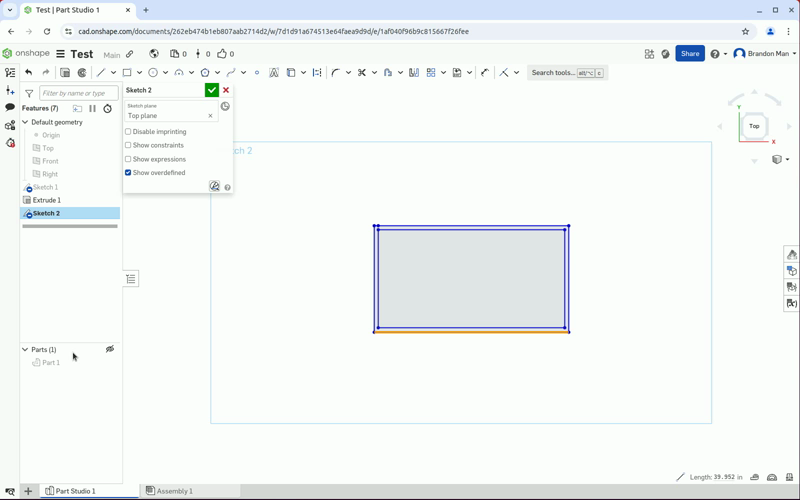
key(shift+e)
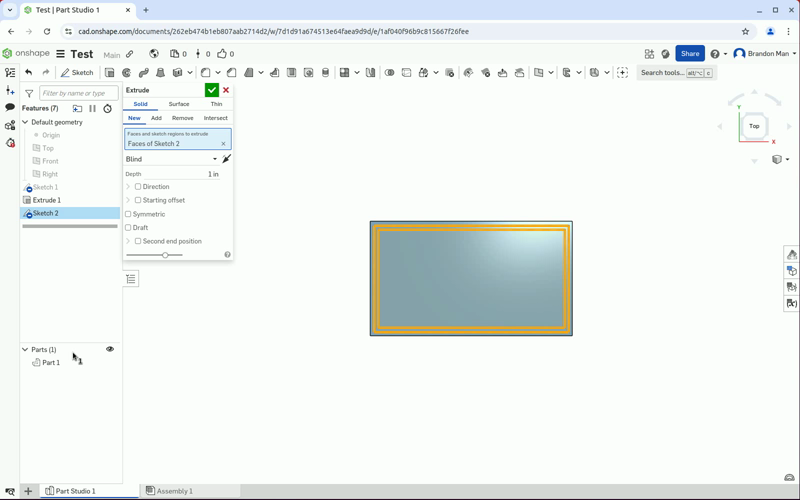
mouse_move(143, 106)
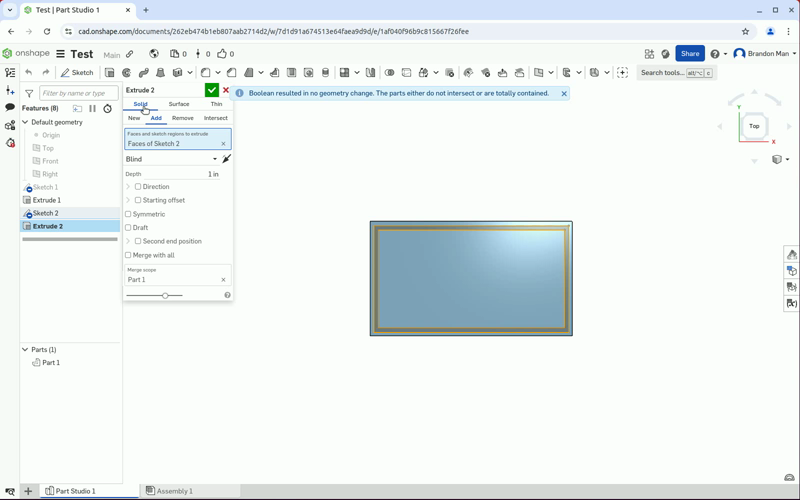
click(143, 106)
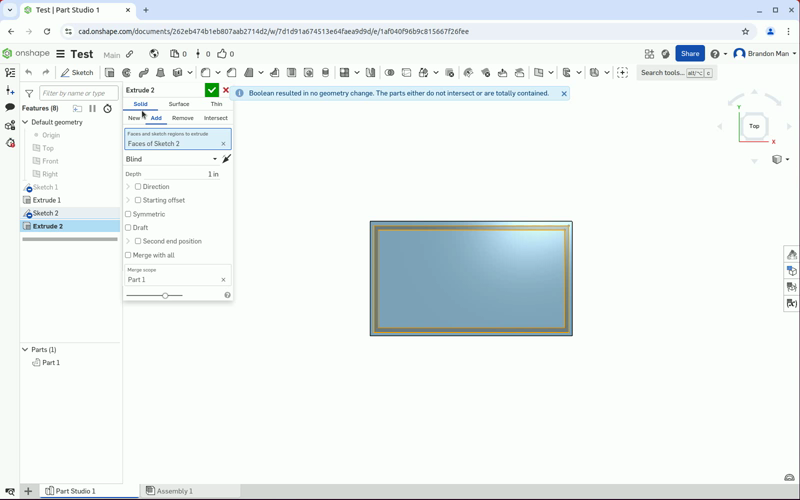
mouse_move(137, 120)
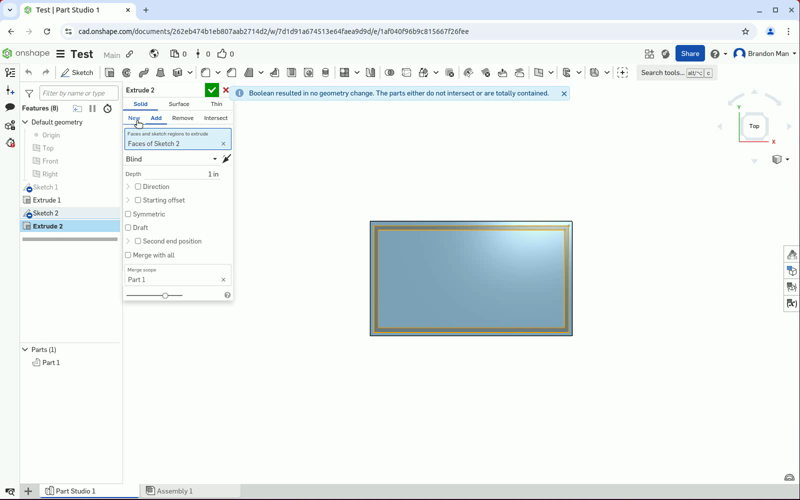
click(137, 120)
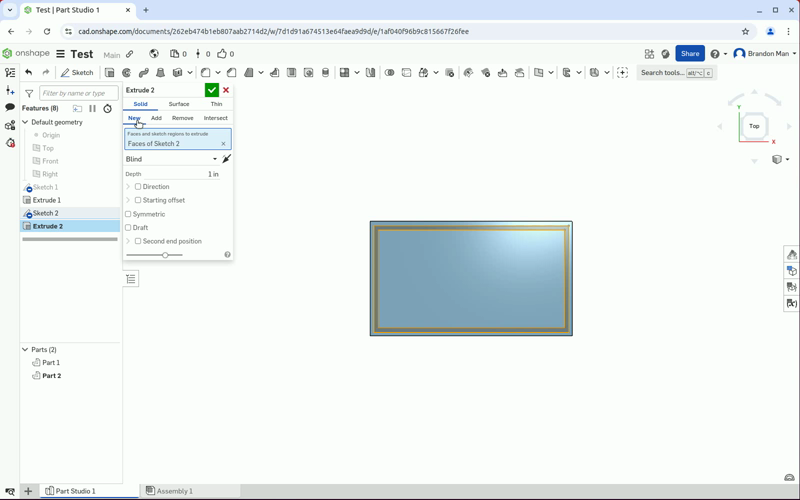
key(tab, 4)
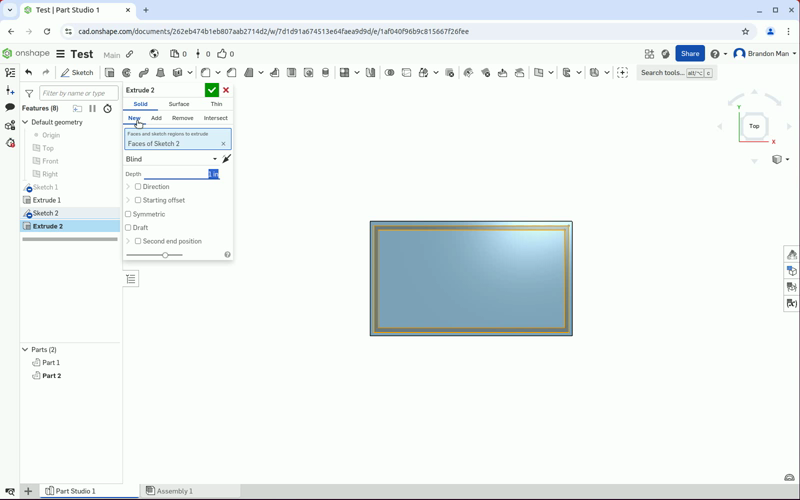
text(8.425)
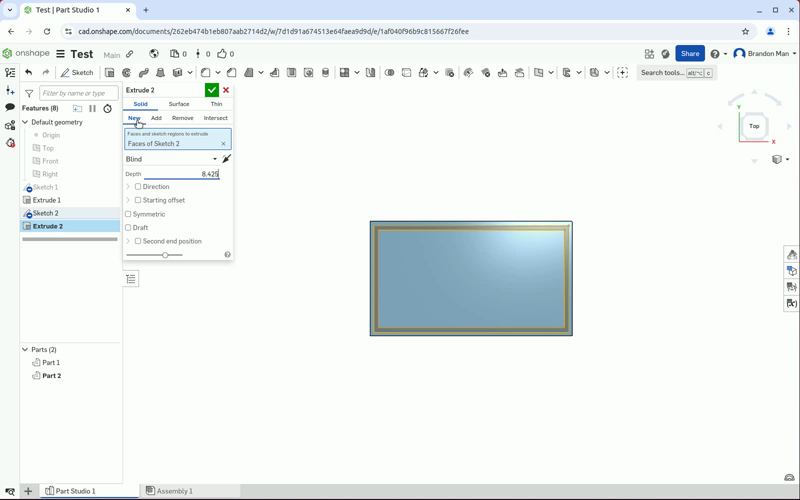
key(enter)
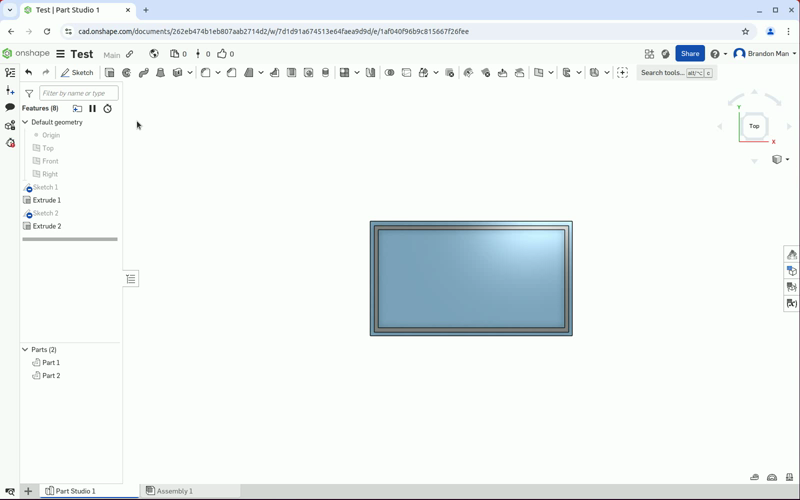
key(shift+h)
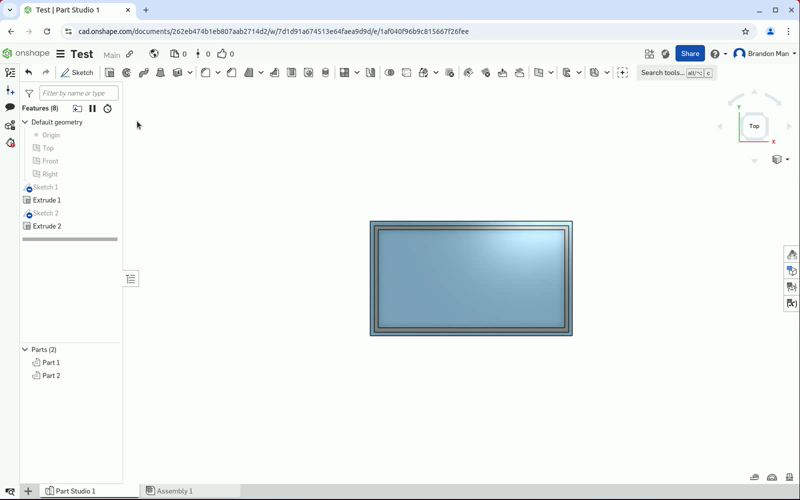
key(shift+h)
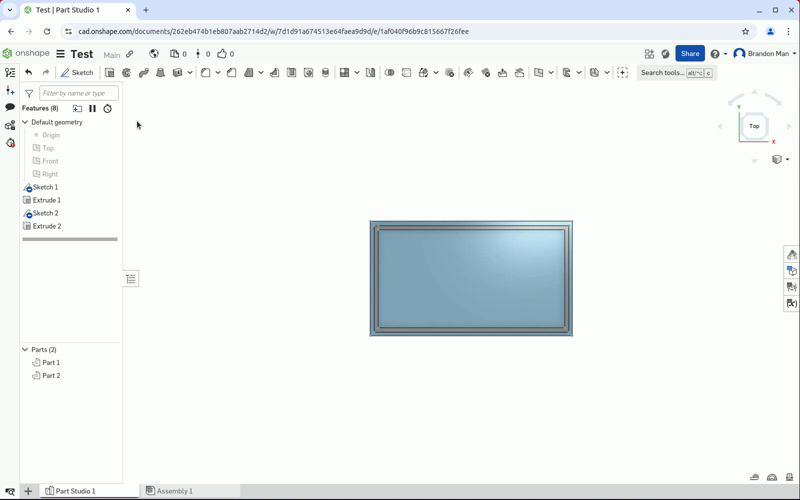
key(shift+7)
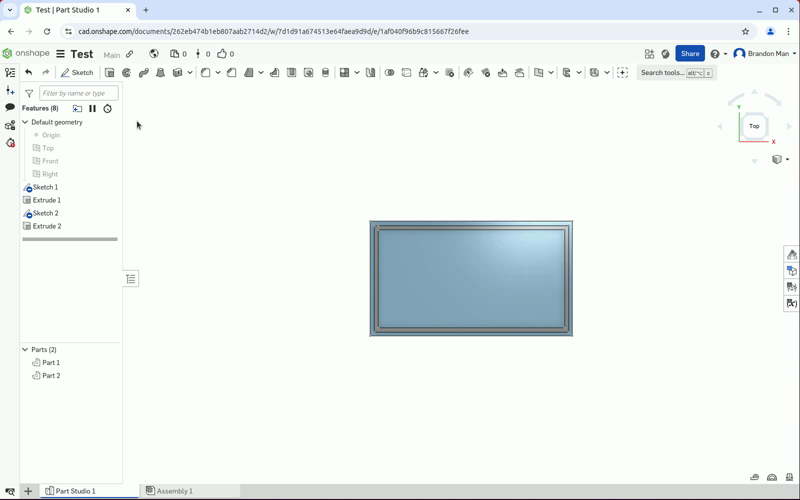
key(up, 3)
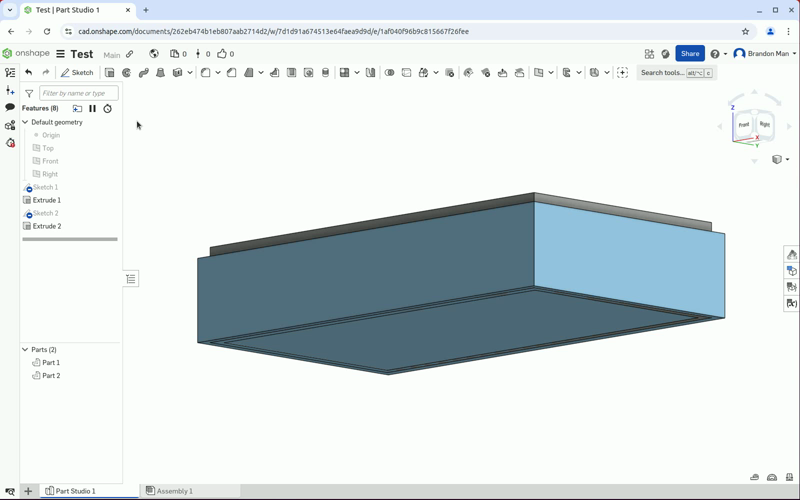
key(left, 3)
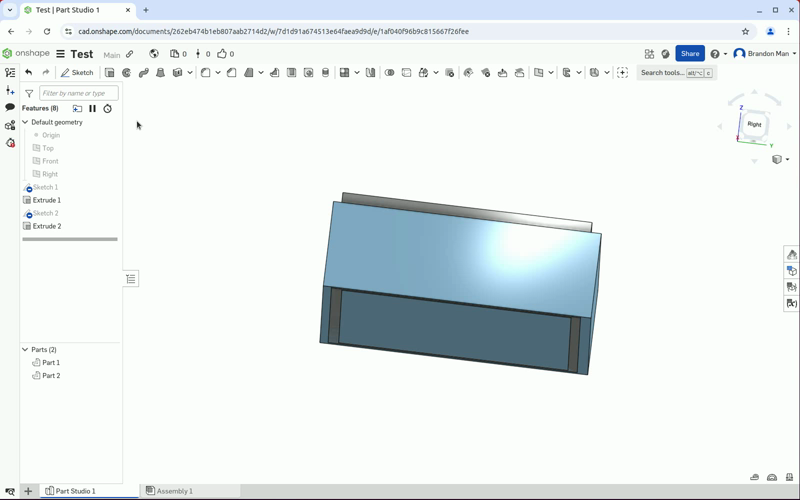
key(right, 3)
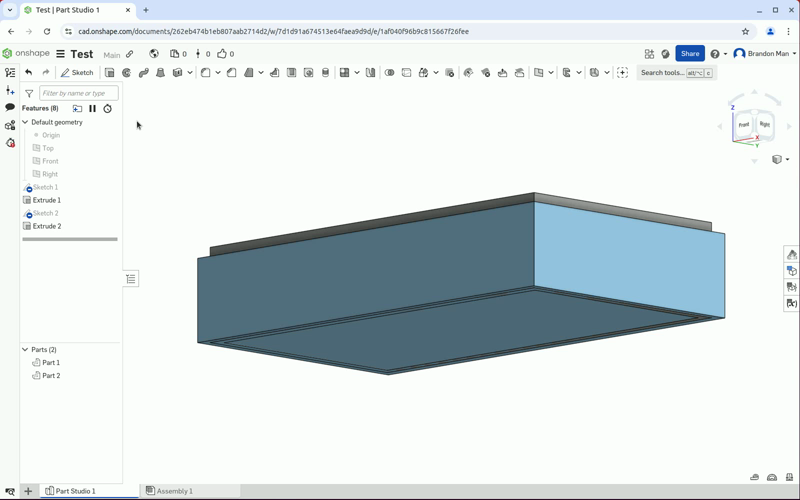
key(down, 3)
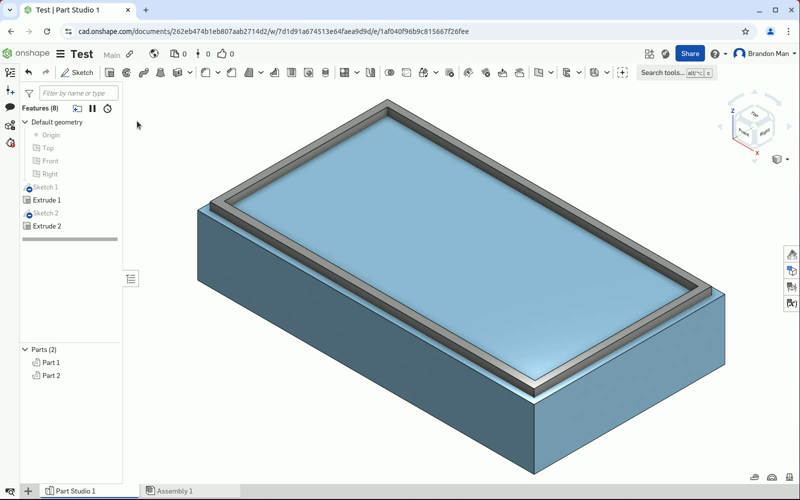
mouse_move(73, 189)
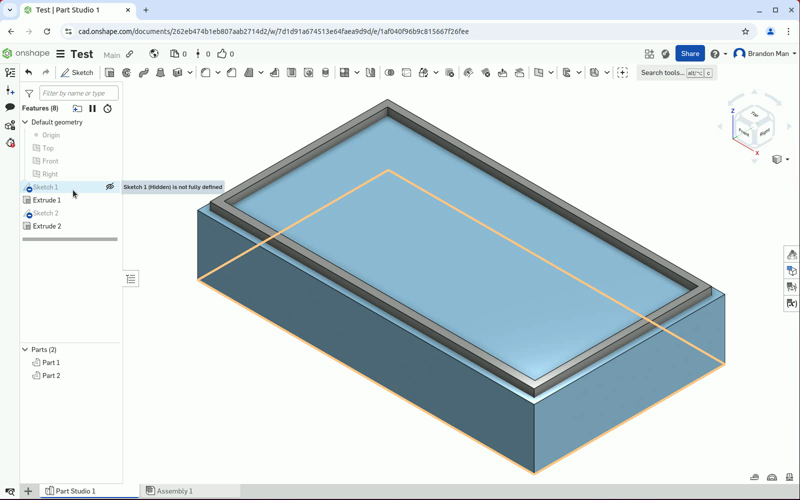
click(73, 189)